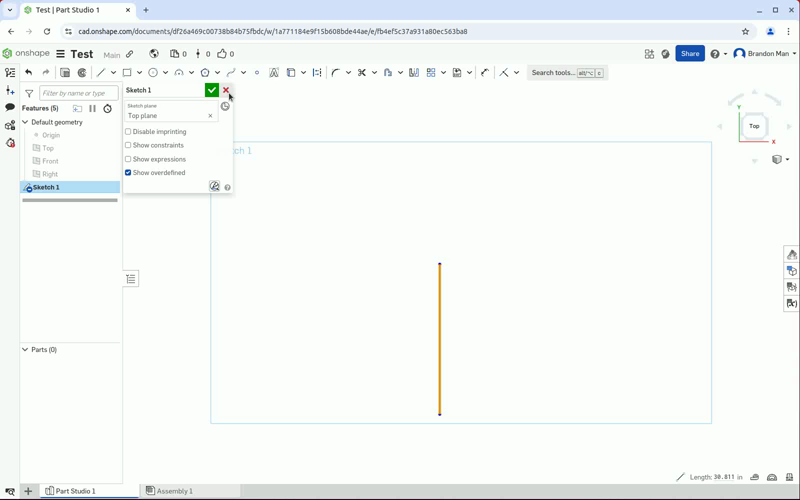
key(shift+h)
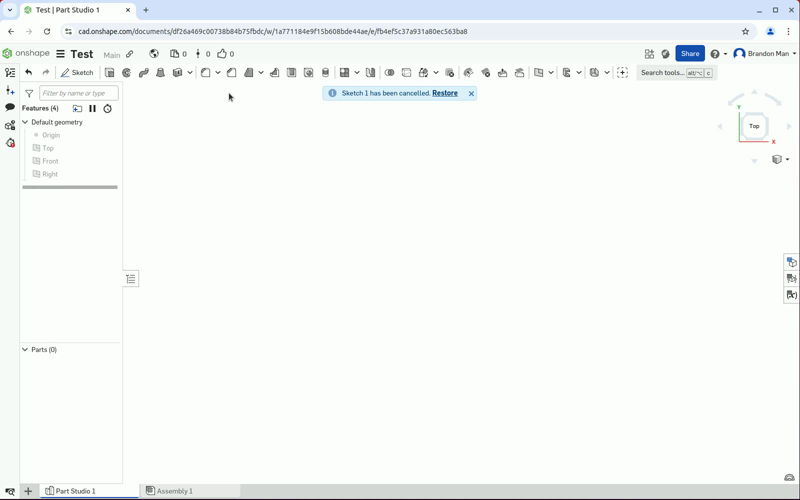
mouse_move(73, 352)
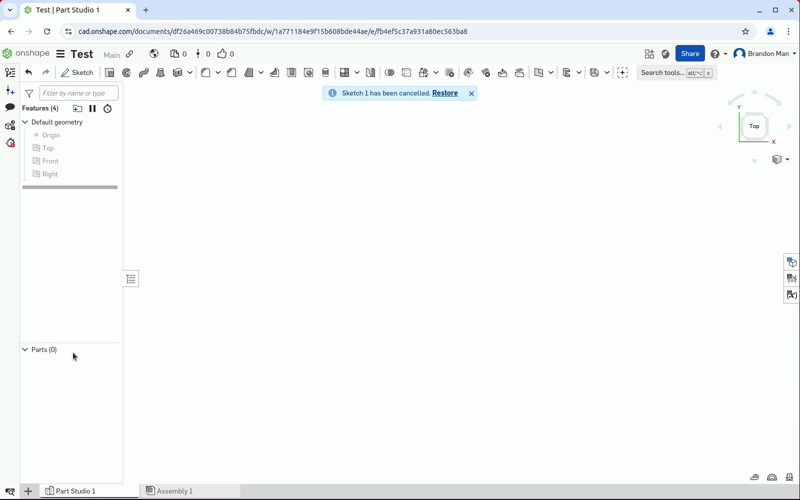
key(y)
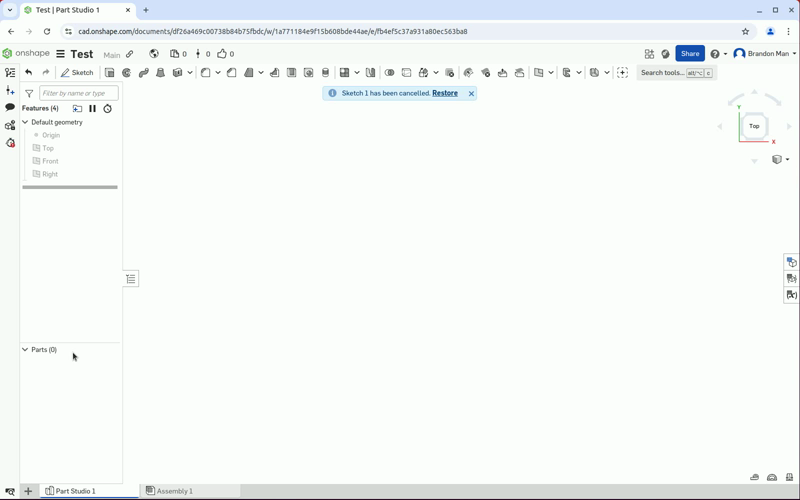
key(shift+p)
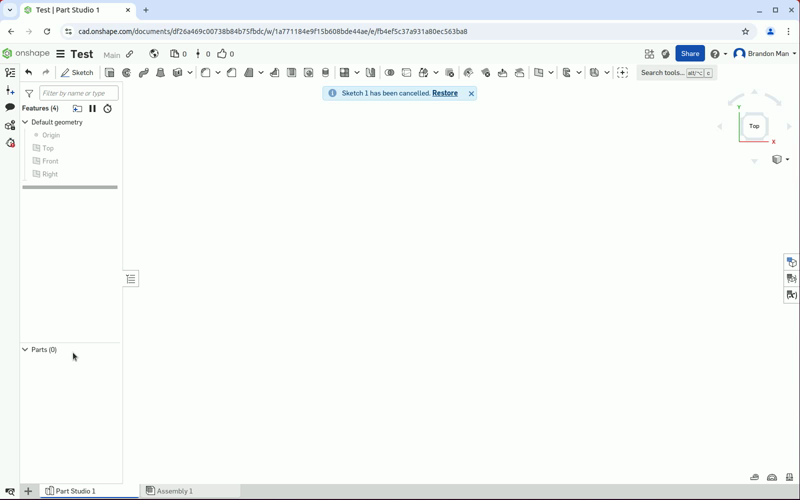
key(space)
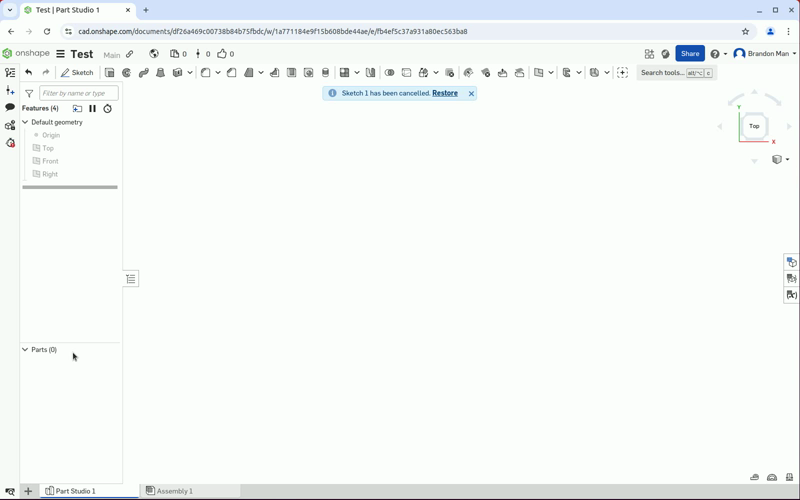
key_down(shift)
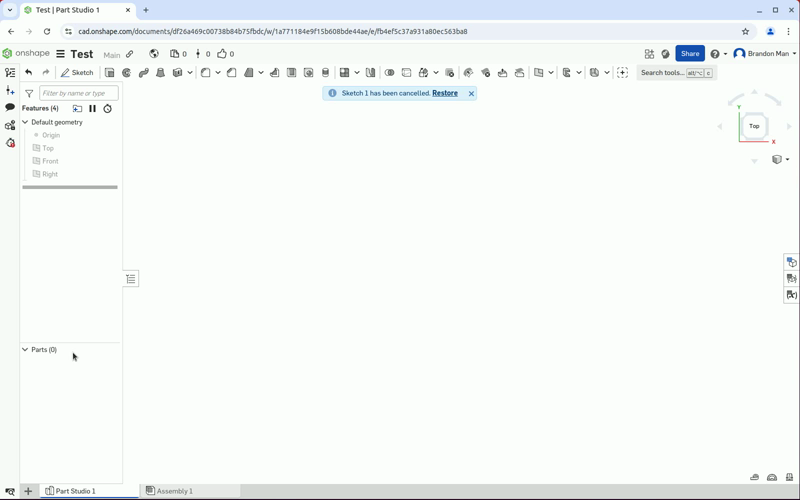
key(up)
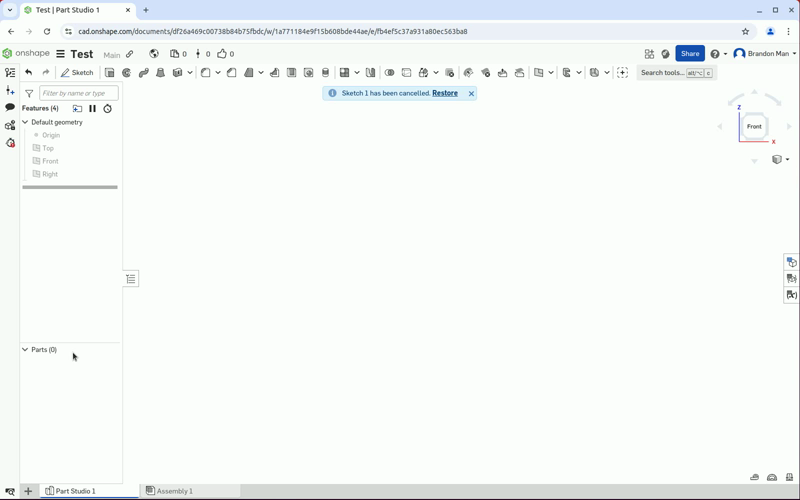
key_up(shift)
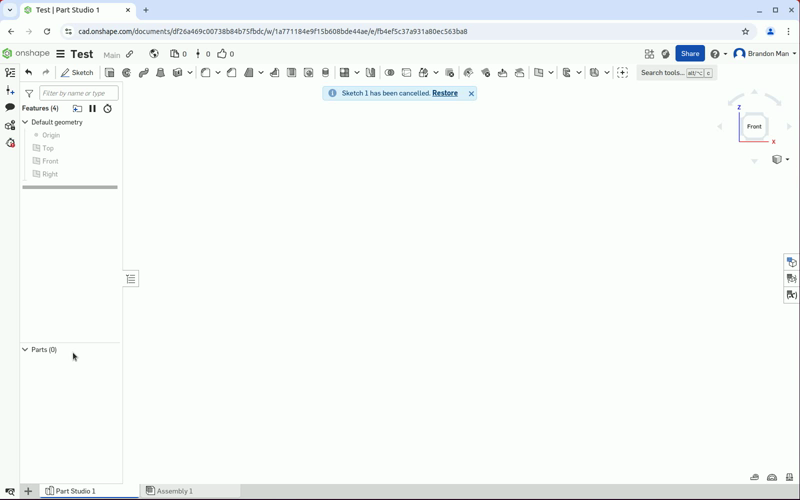
mouse_move(73, 352)
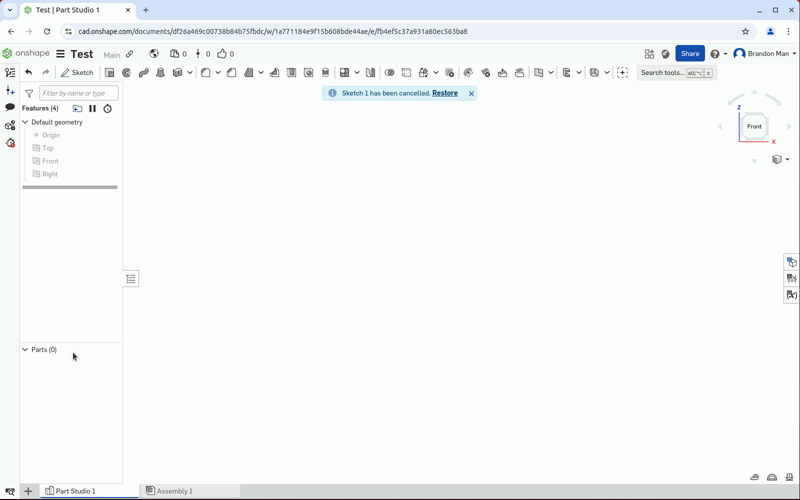
key(shift+y)
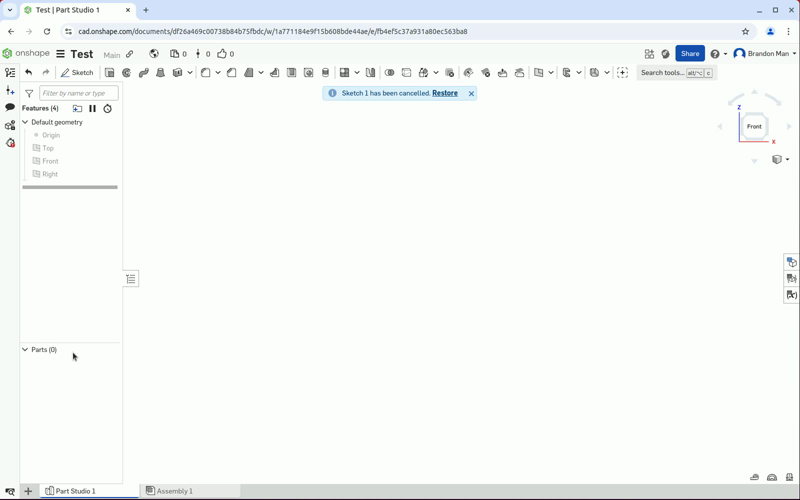
key(shift+s)
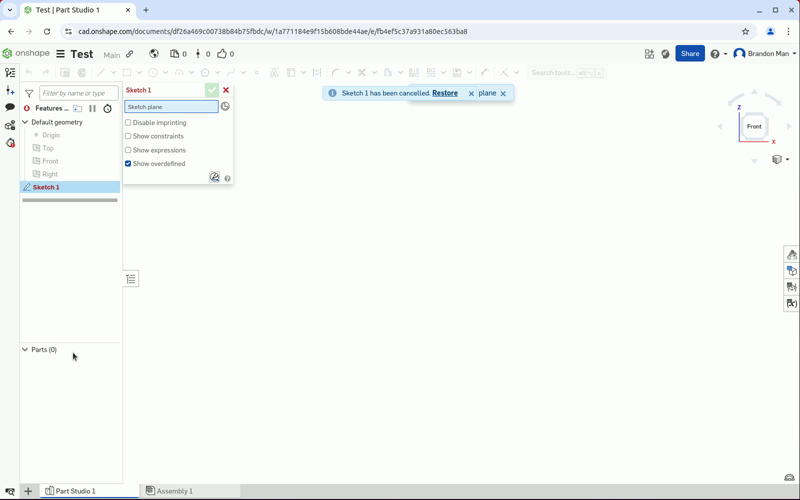
mouse_move(73, 163)
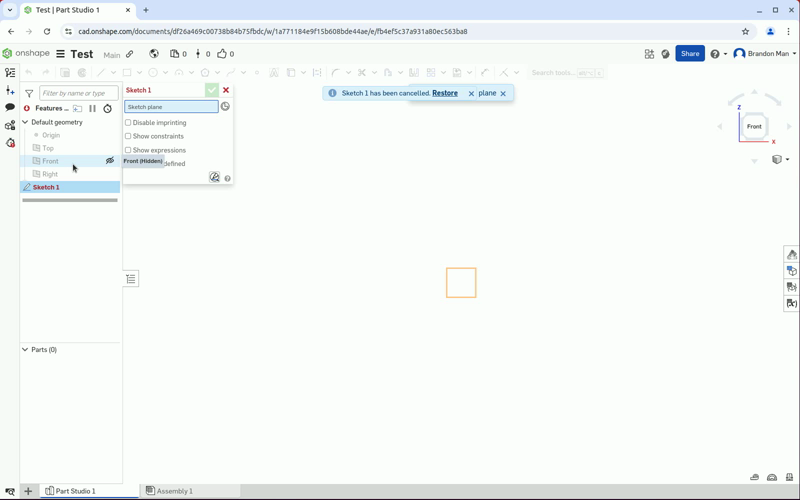
click(73, 163)
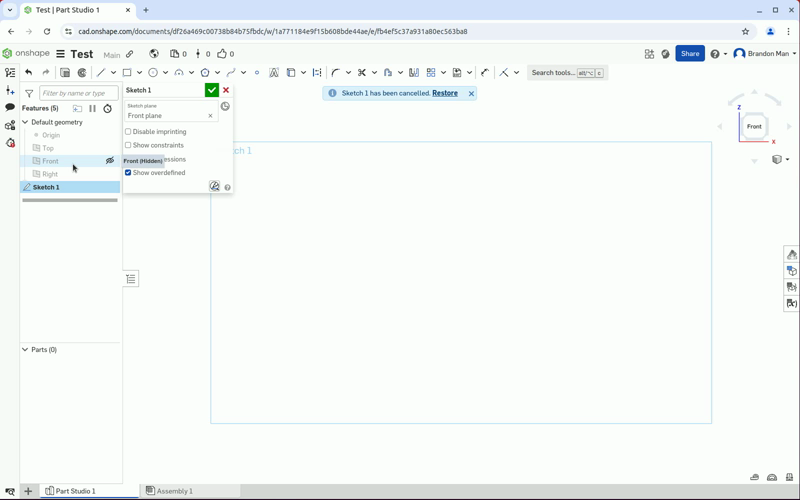
mouse_move(73, 352)
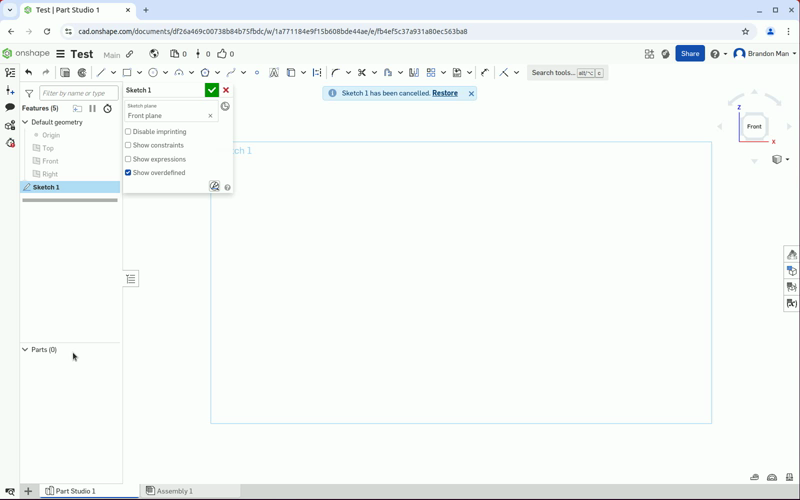
key(y)
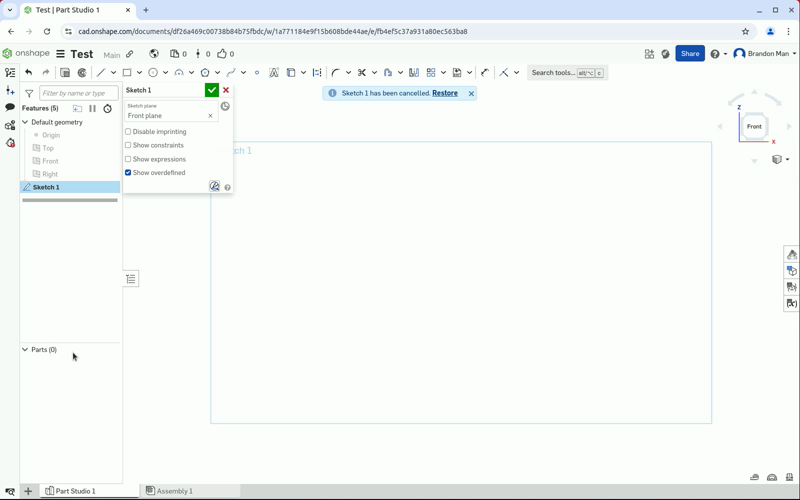
key(l)
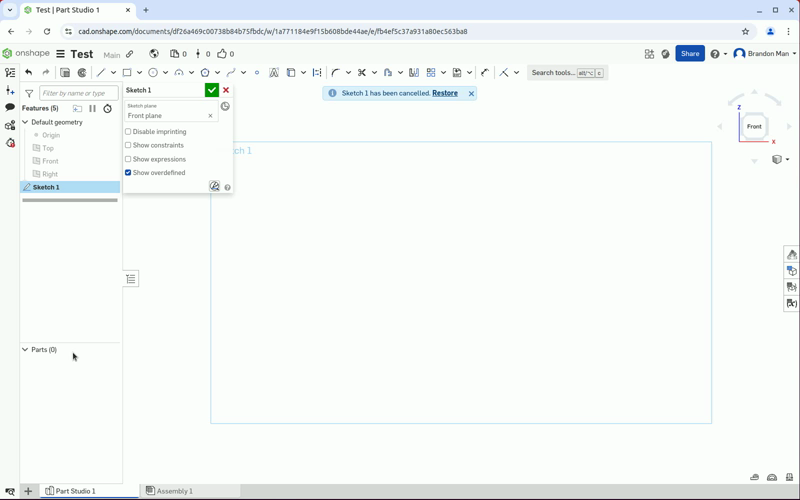
key_down(shift)
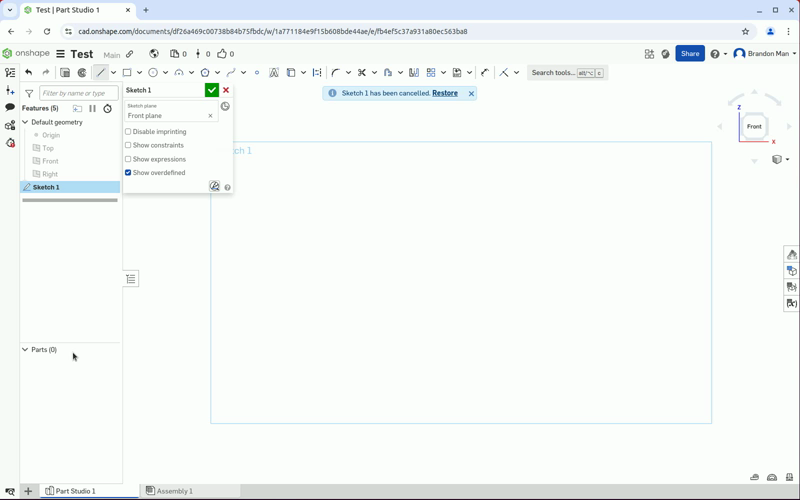
mouse_move(460, 282)
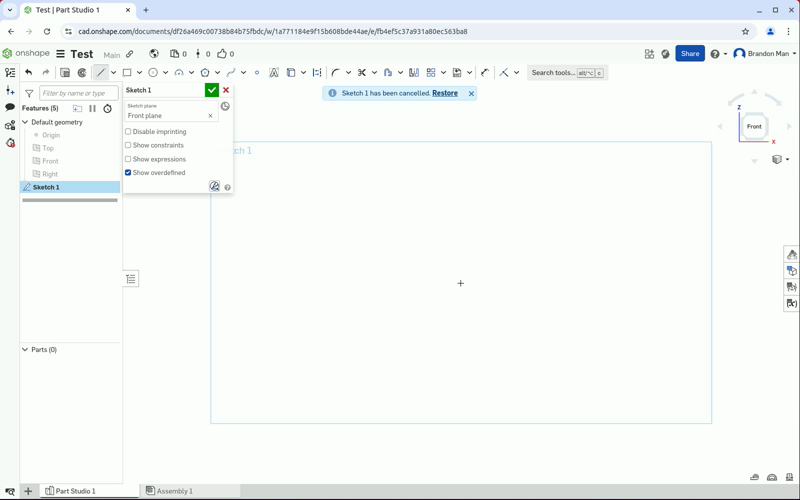
click(460, 282)
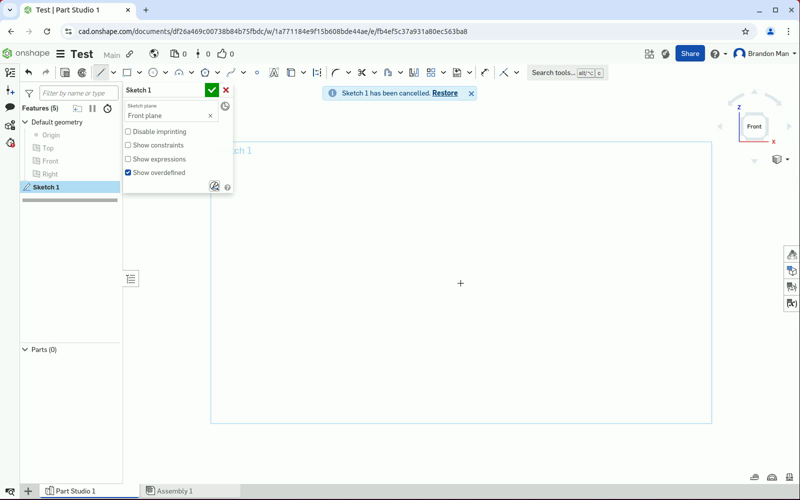
key_up(shift)
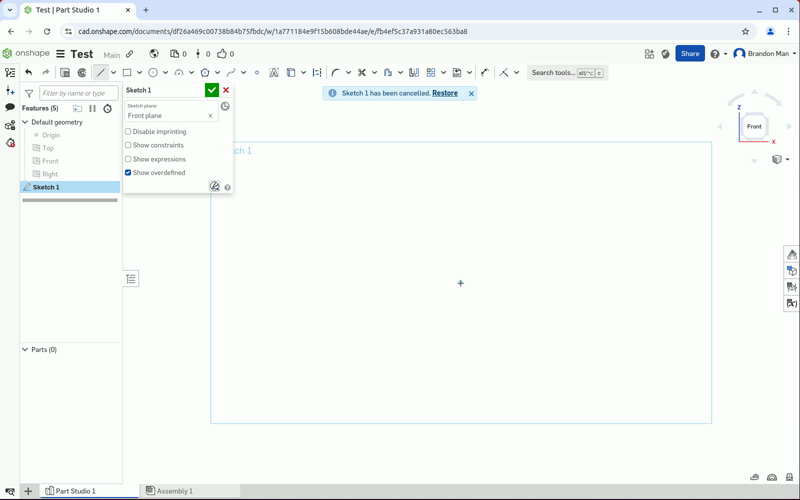
key_down(shift)
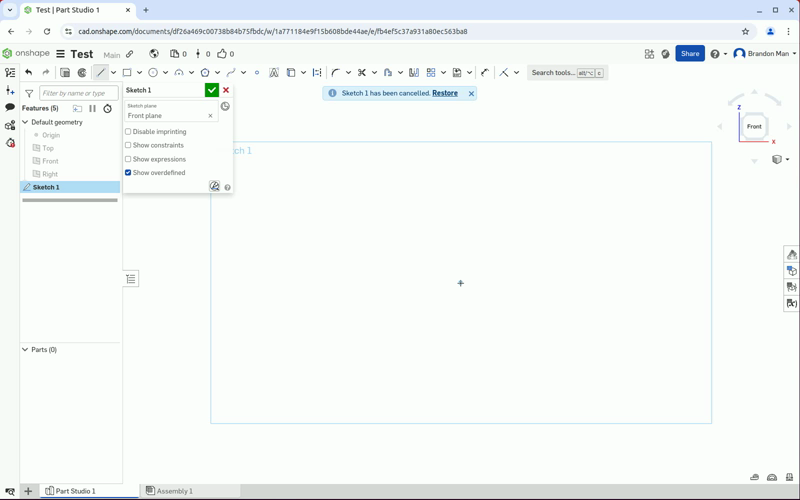
mouse_move(573, 282)
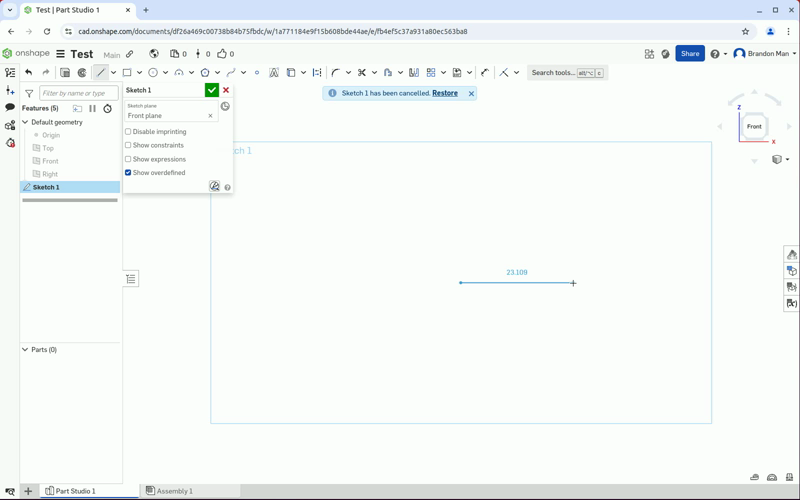
click(573, 282)
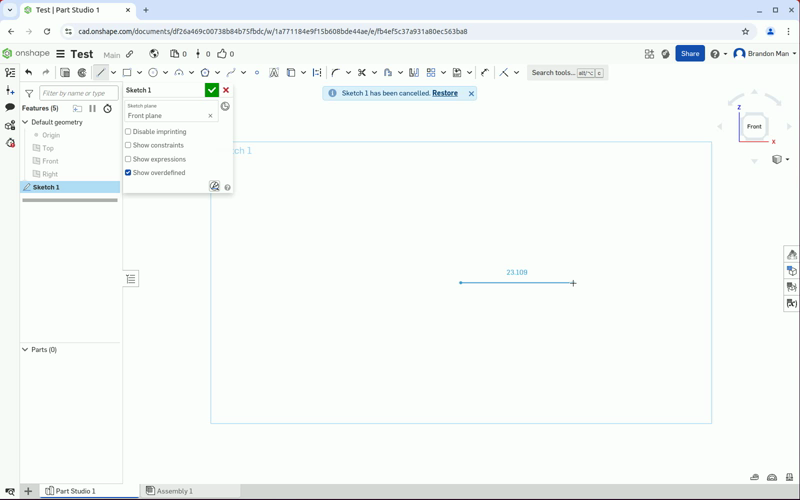
key_up(shift)
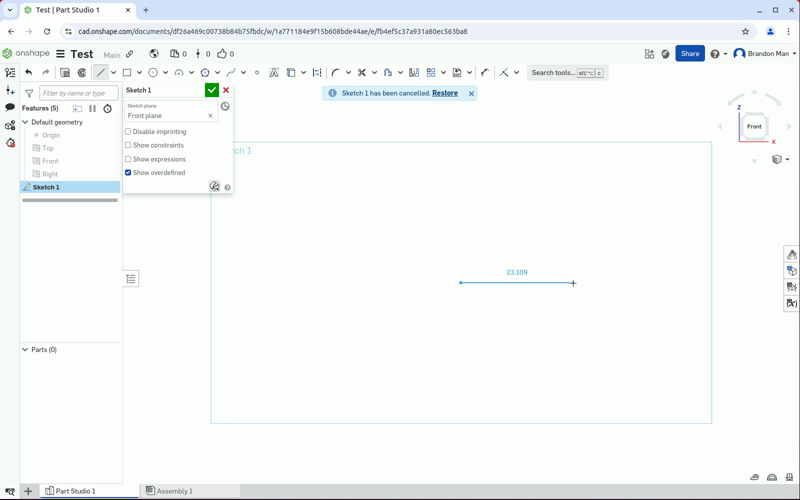
key_down(shift)
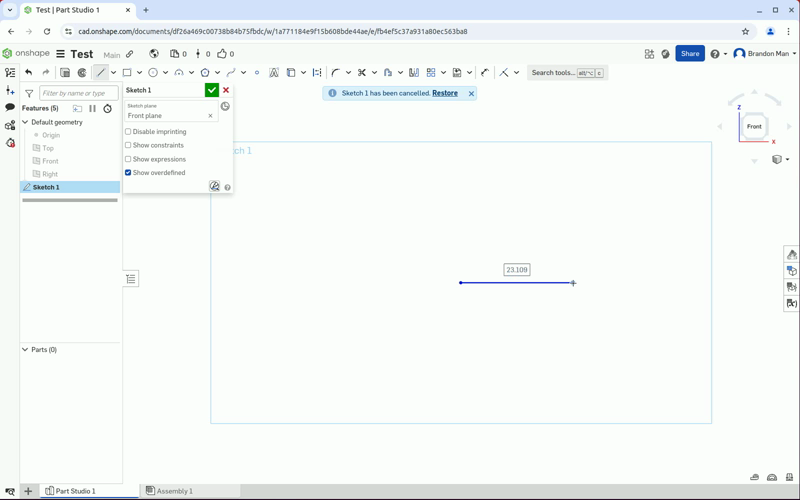
mouse_move(573, 208)
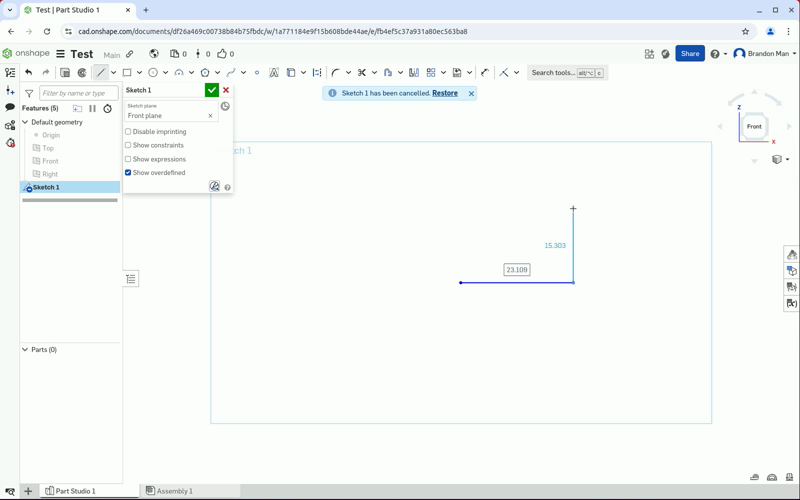
click(573, 208)
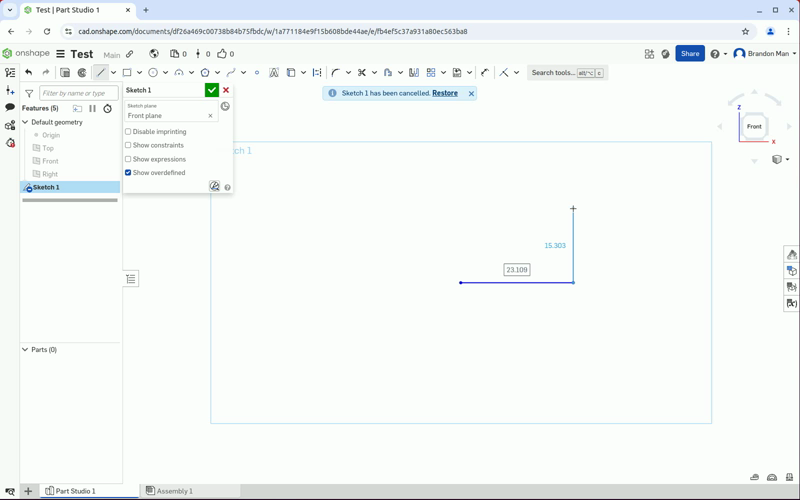
key_up(shift)
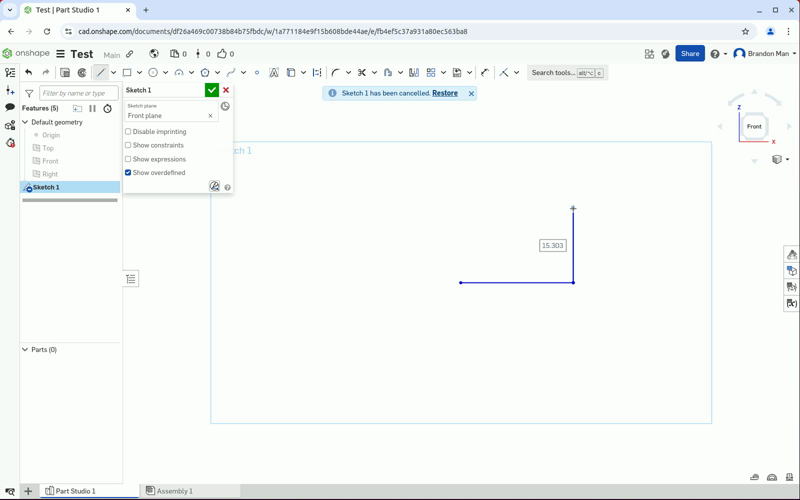
key_down(shift)
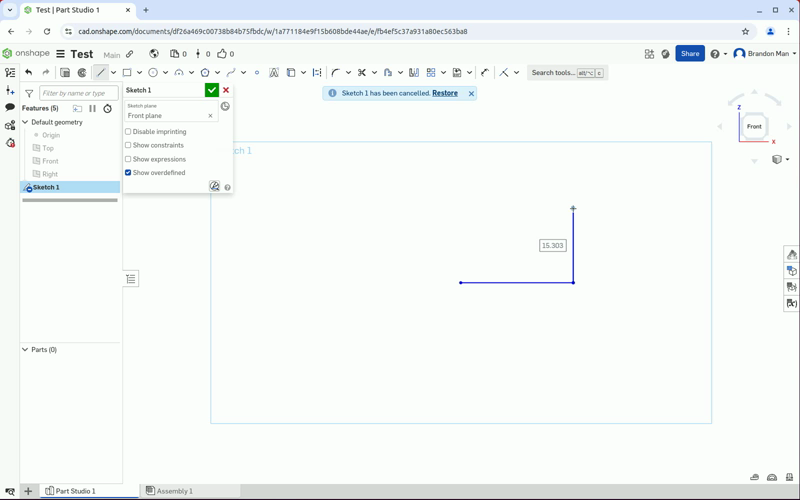
mouse_move(460, 208)
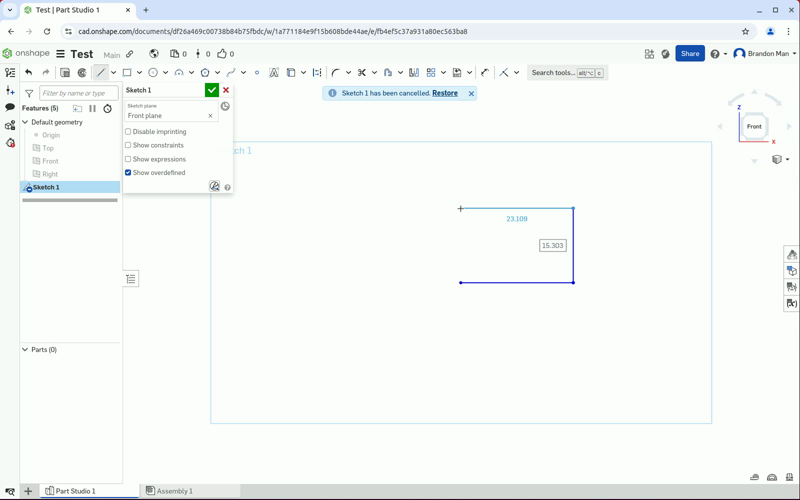
click(460, 208)
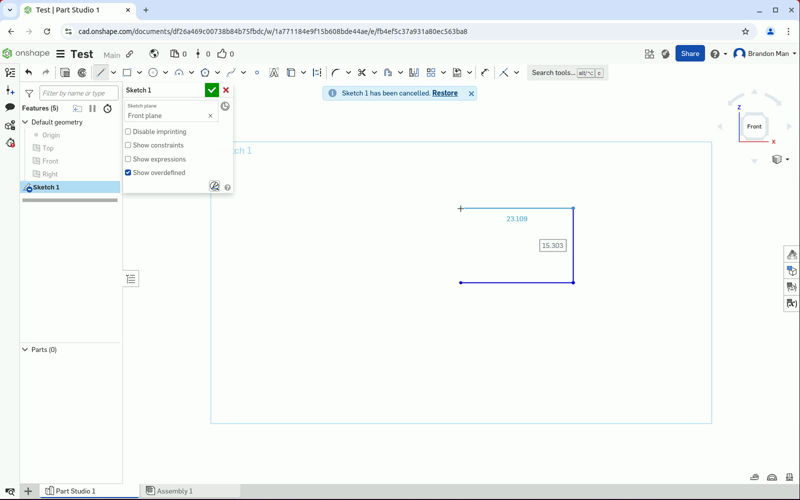
key_up(shift)
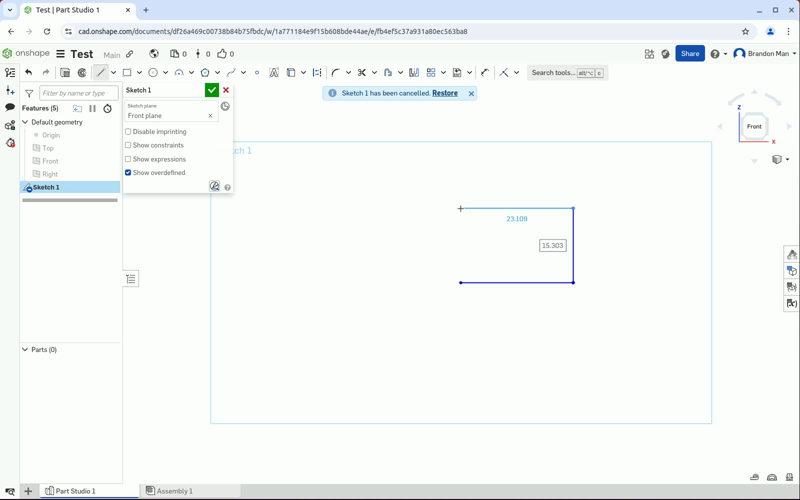
key_down(shift)
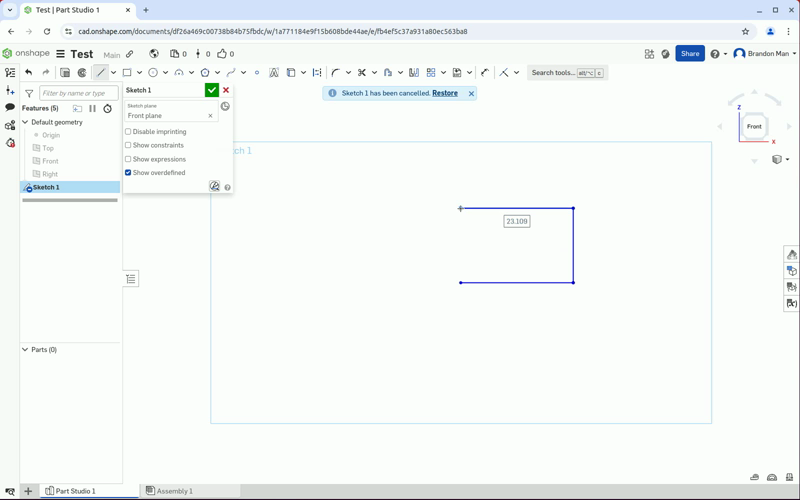
mouse_move(460, 282)
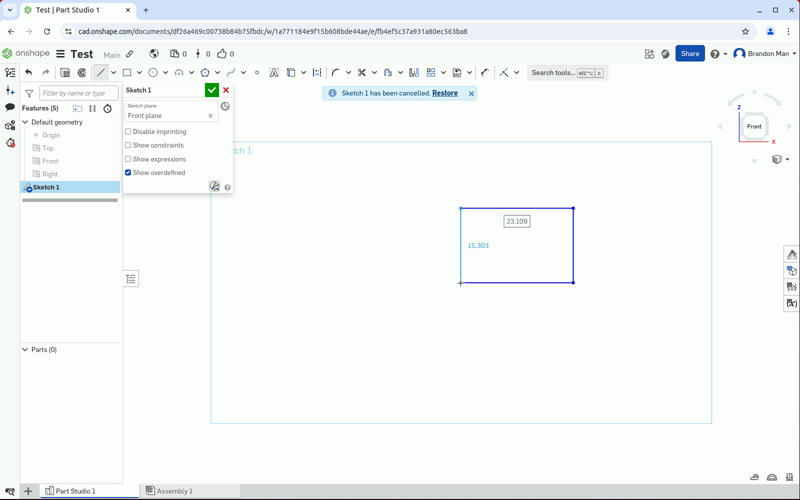
key_up(shift)
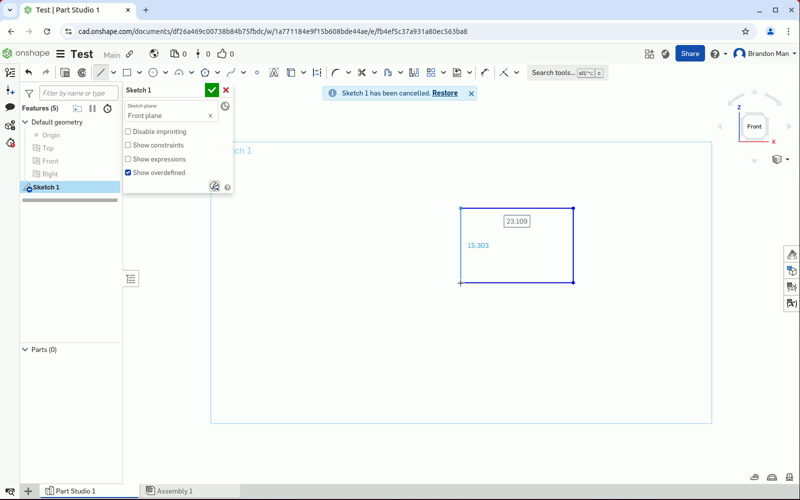
click(460, 282)
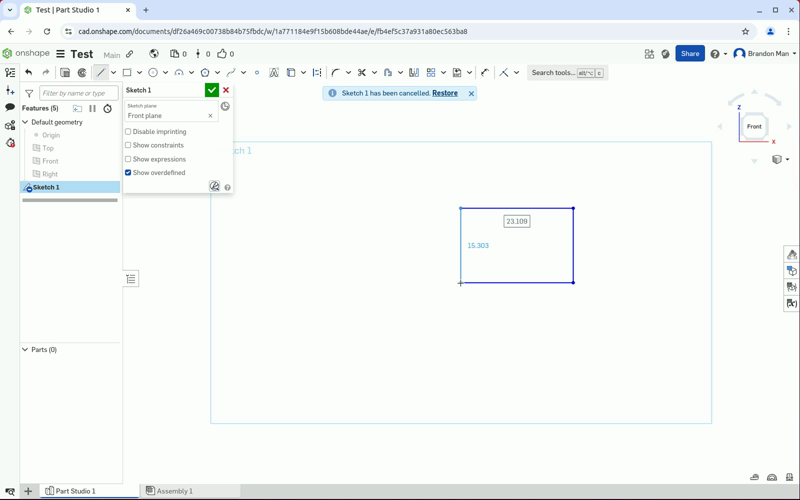
key(esc)
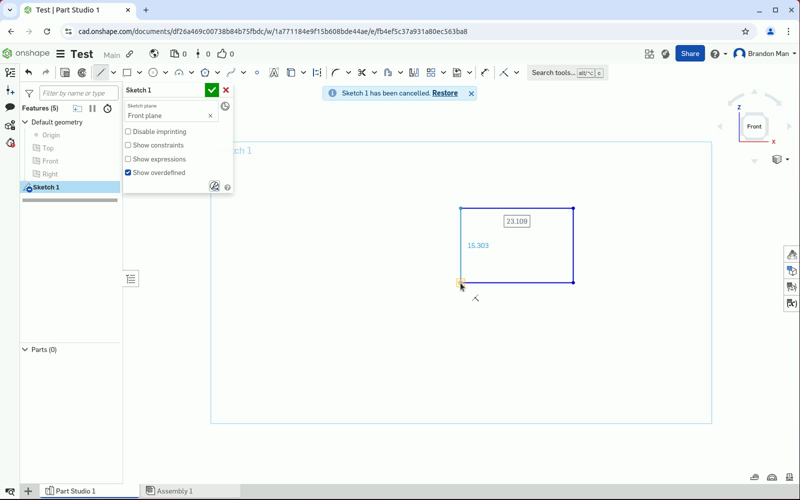
mouse_move(490, 219)
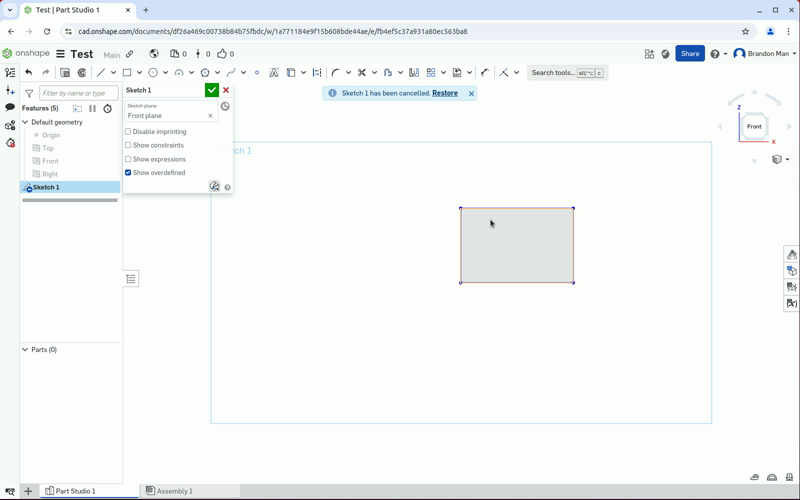
click(490, 219)
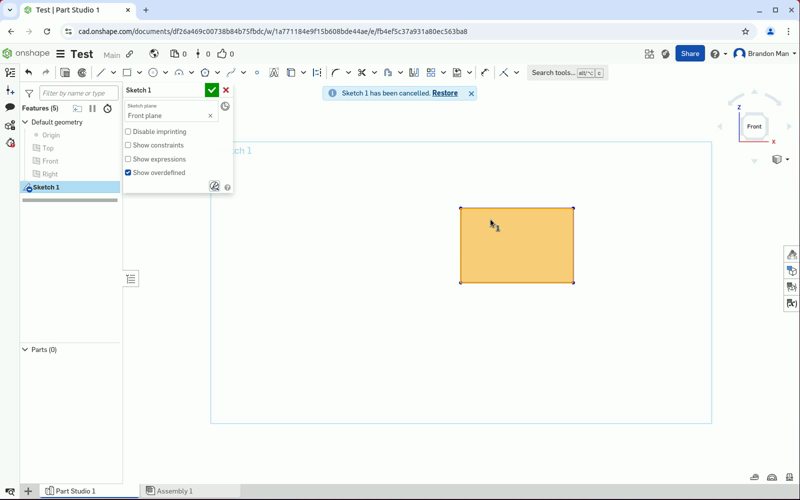
mouse_move(73, 352)
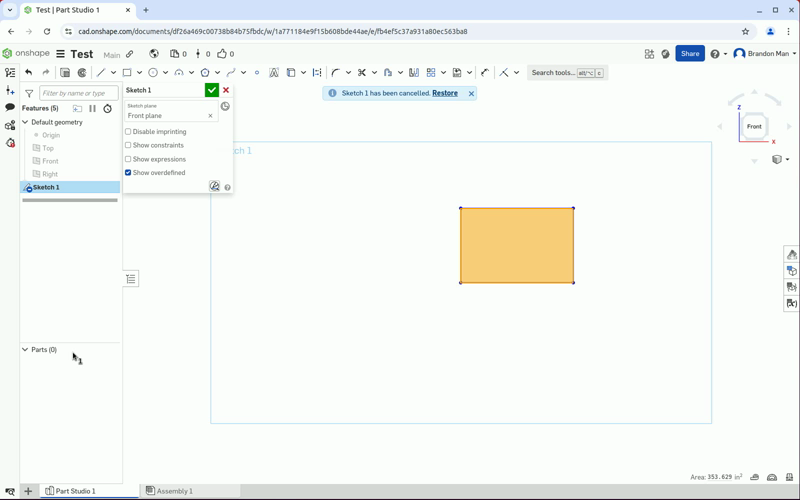
key(shift+y)
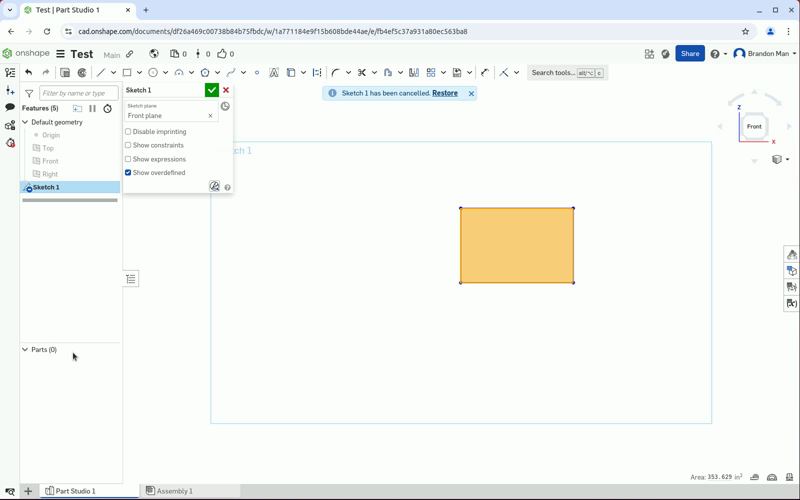
key(shift+e)
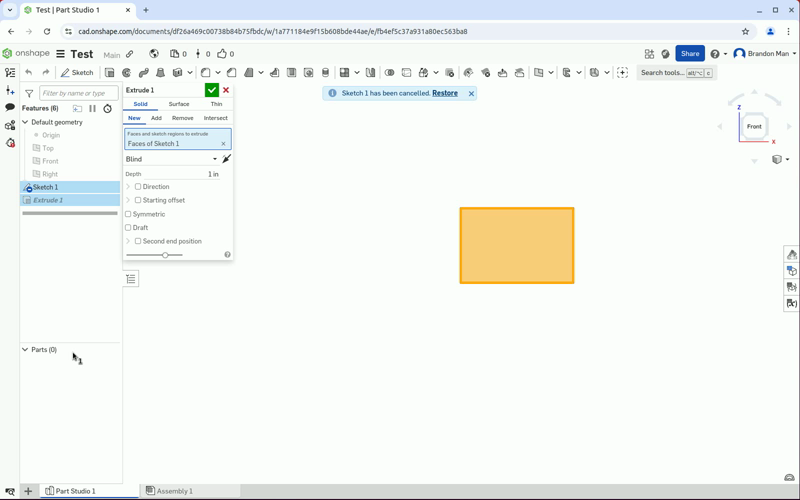
mouse_move(143, 106)
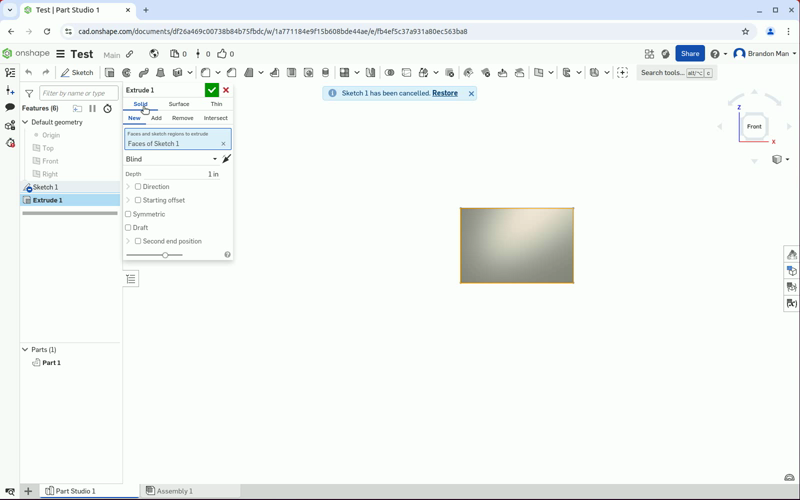
click(143, 106)
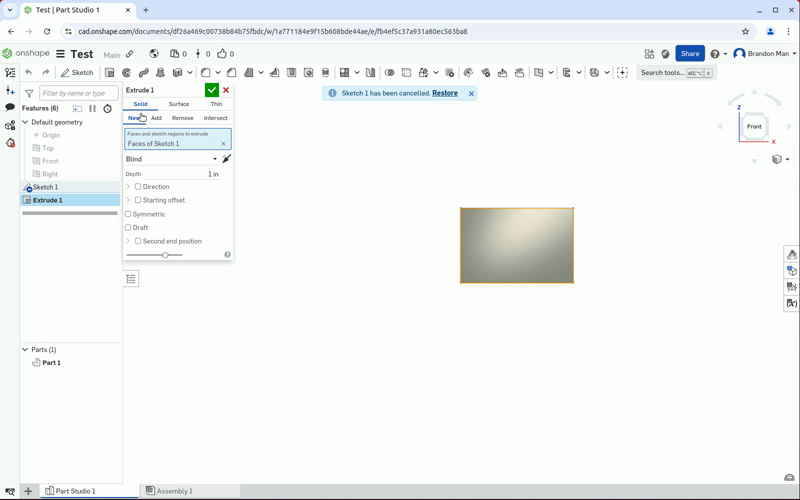
mouse_move(137, 120)
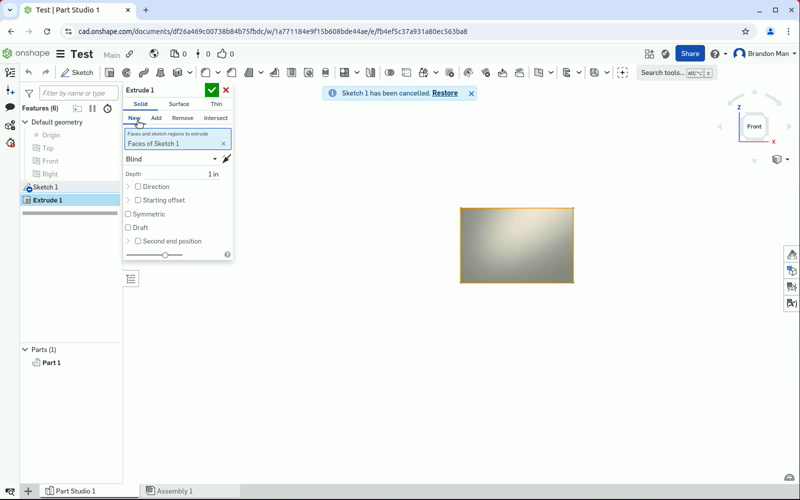
click(137, 120)
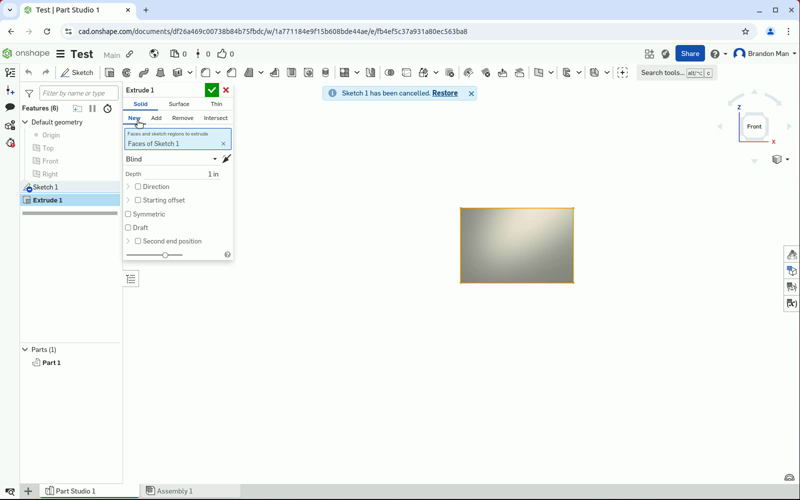
key(tab, 4)
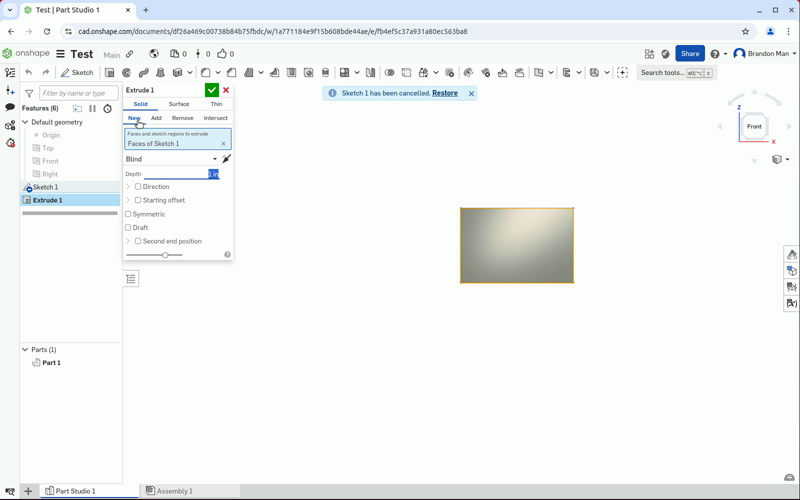
text(15.405)
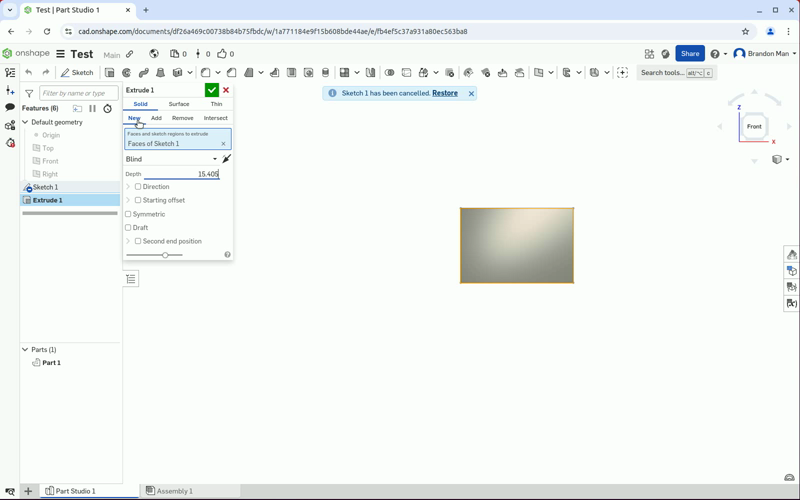
key(enter)
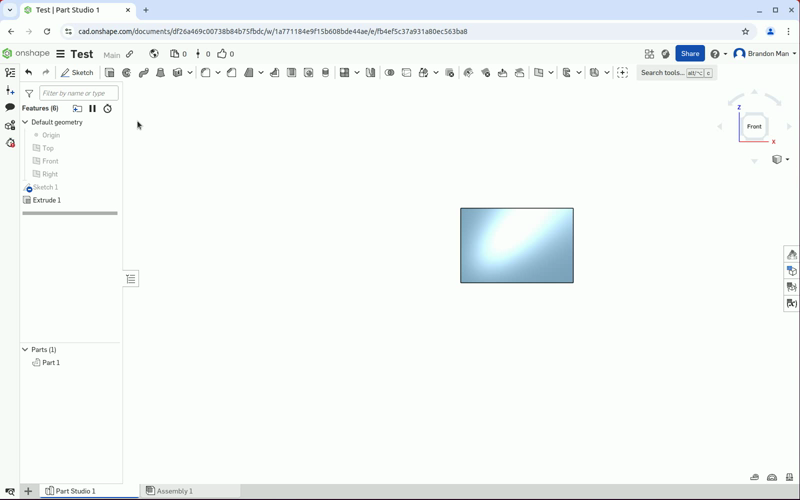
key(shift+h)
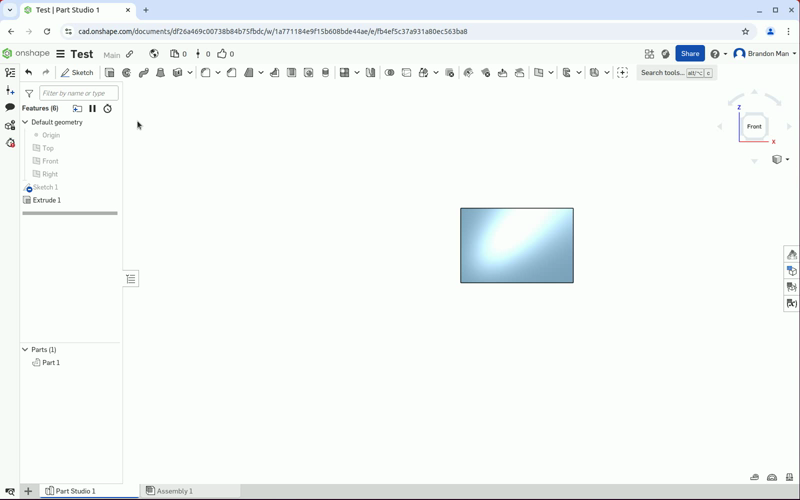
key(shift+h)
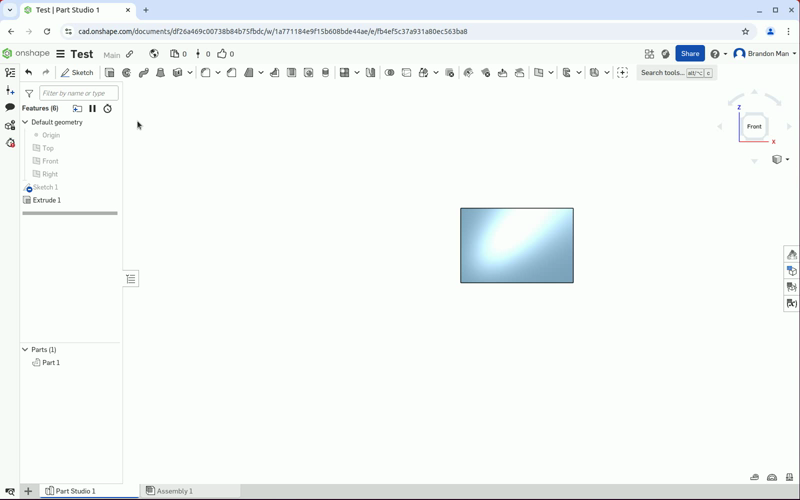
mouse_move(73, 189)
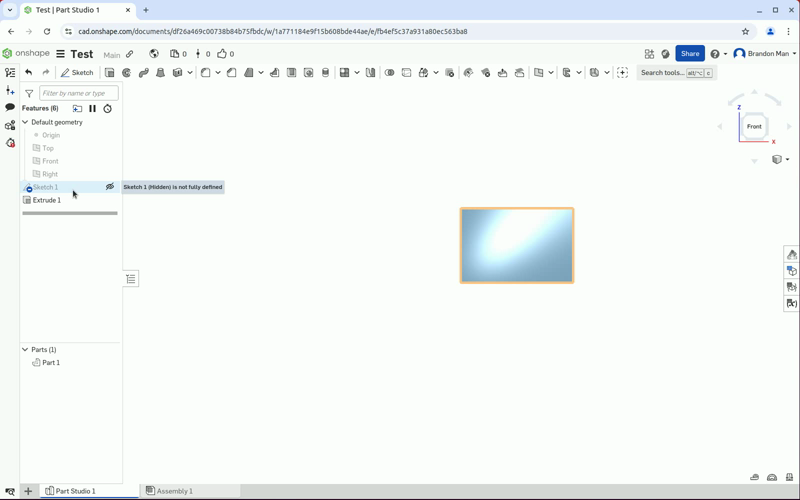
click(73, 189)
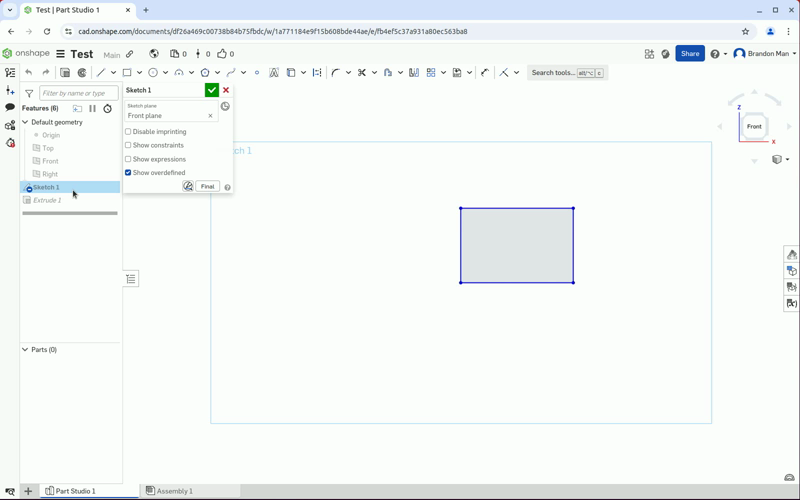
mouse_move(229, 92)
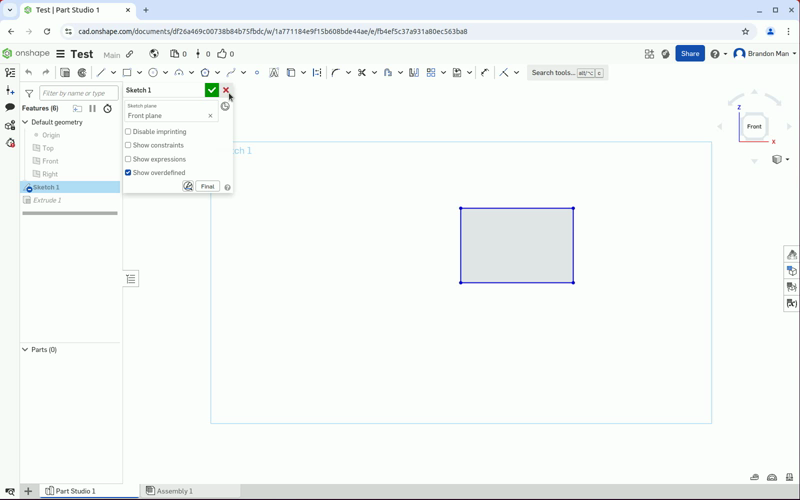
click(229, 92)
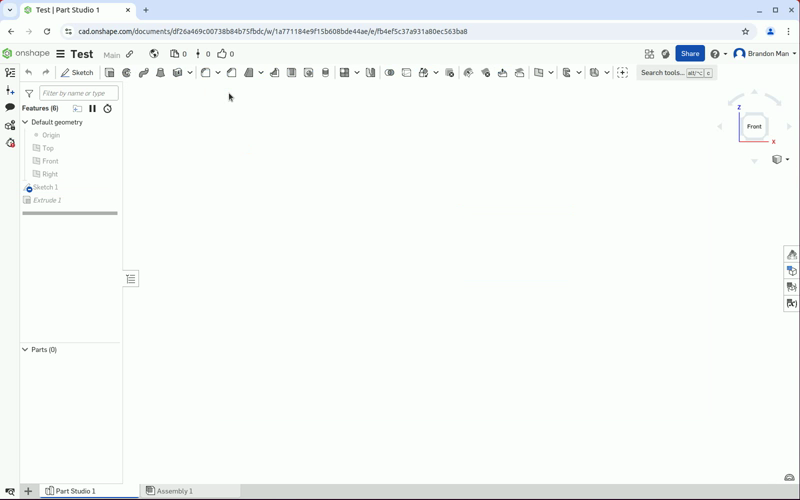
mouse_move(73, 352)
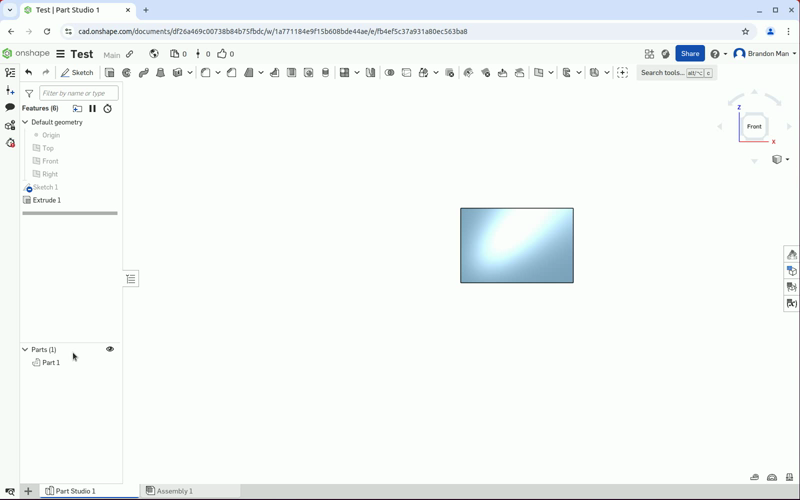
key(y)
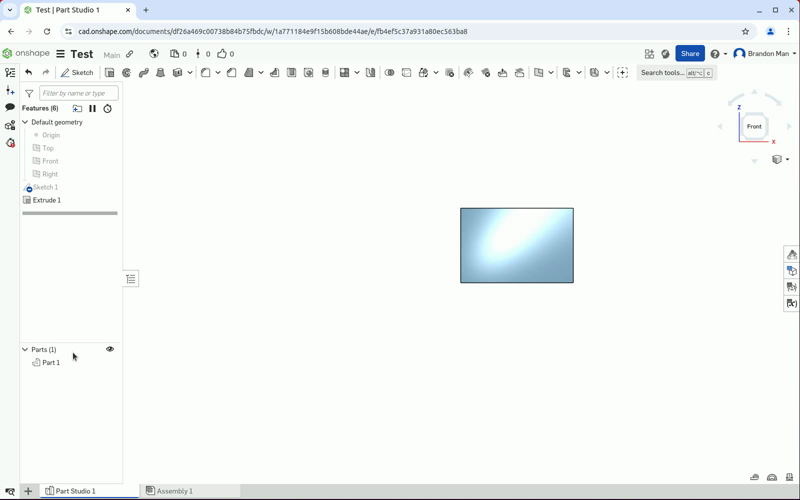
key(shift+p)
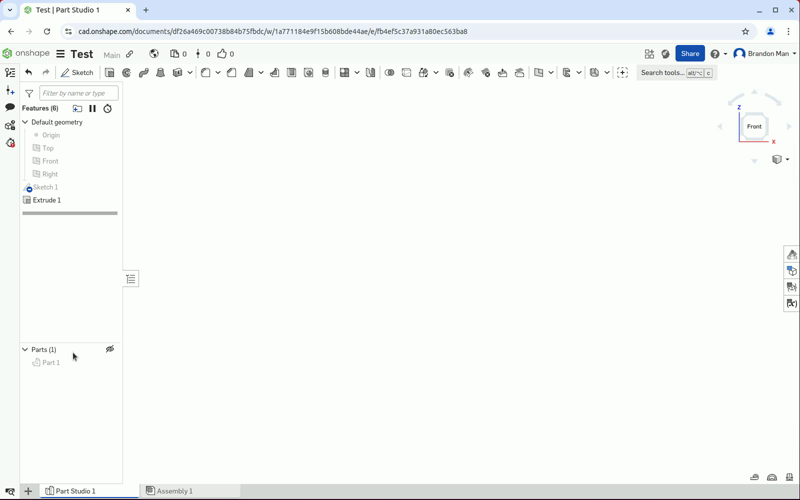
key(space)
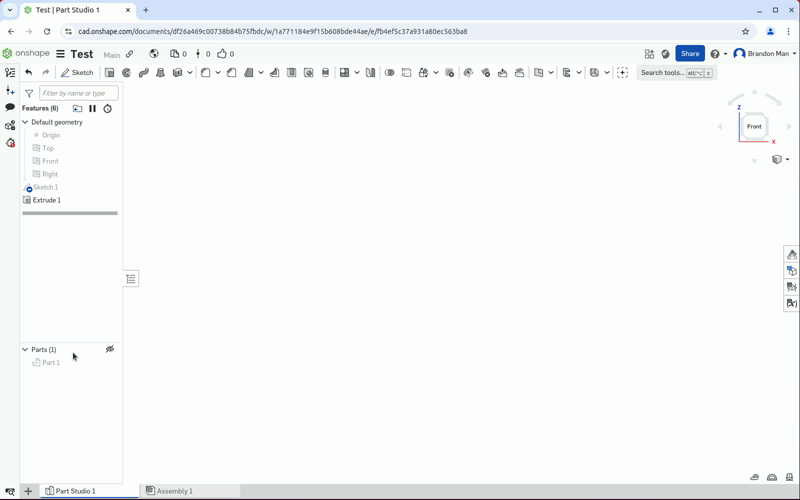
key_down(shift)
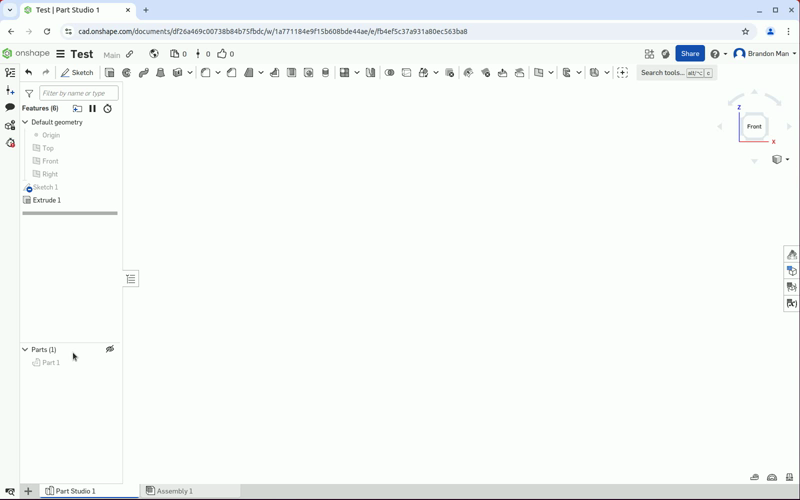
key(down)
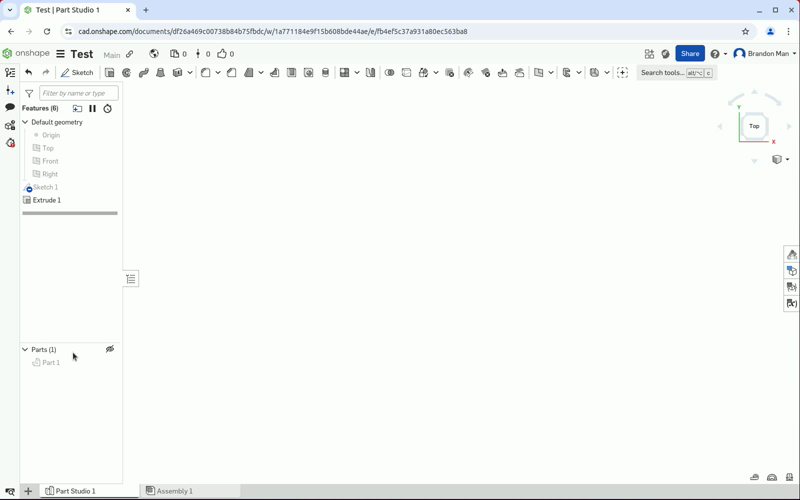
key_up(shift)
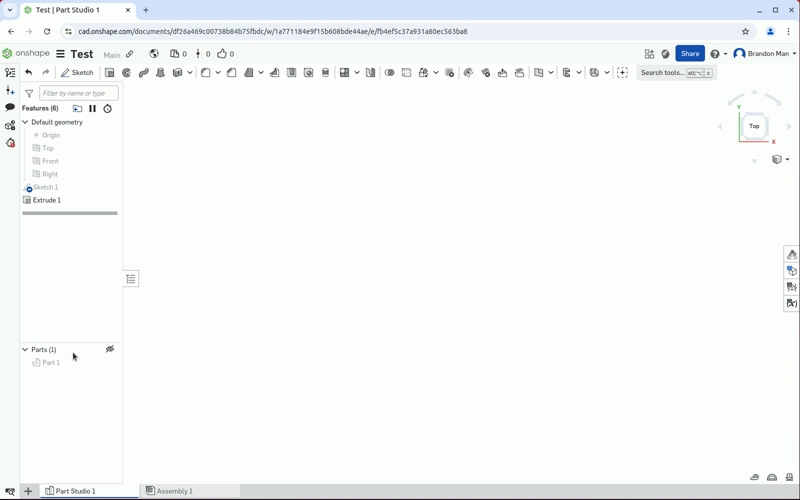
mouse_move(73, 352)
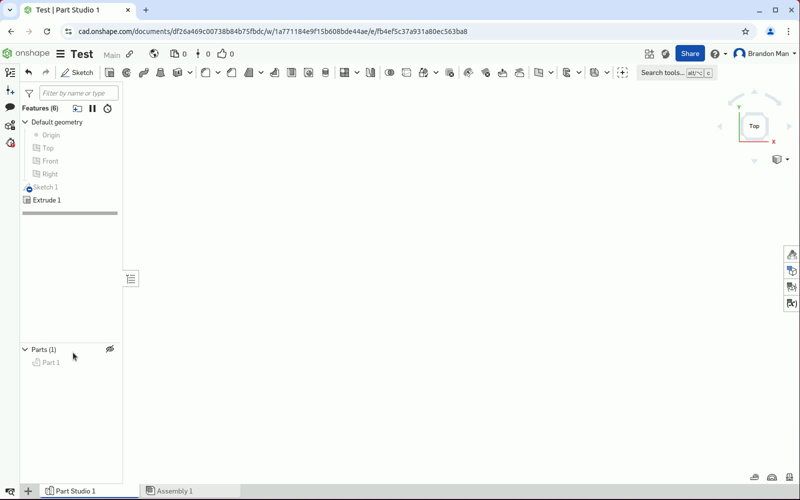
key(shift+y)
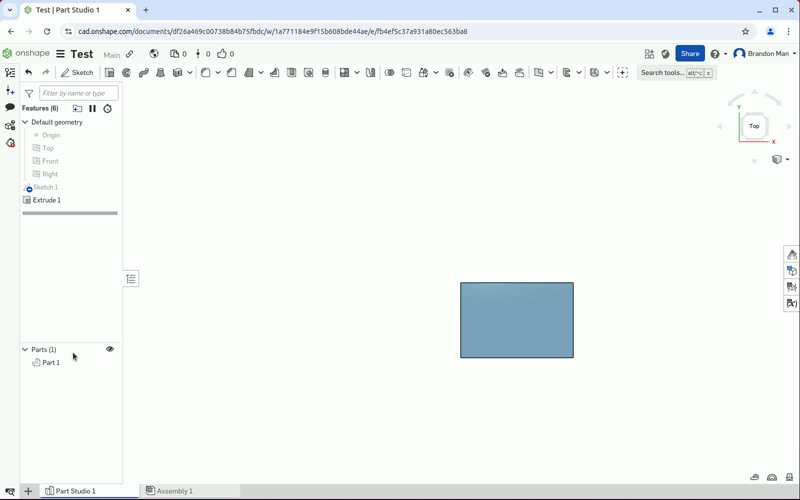
mouse_move(541, 75)
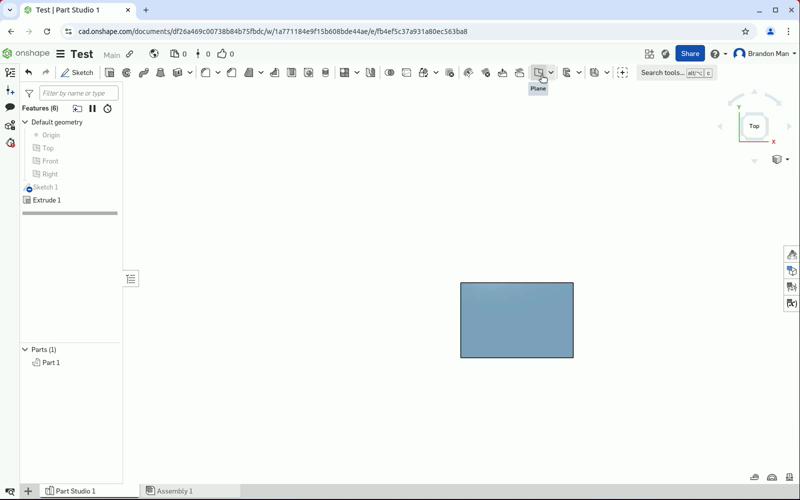
click(541, 75)
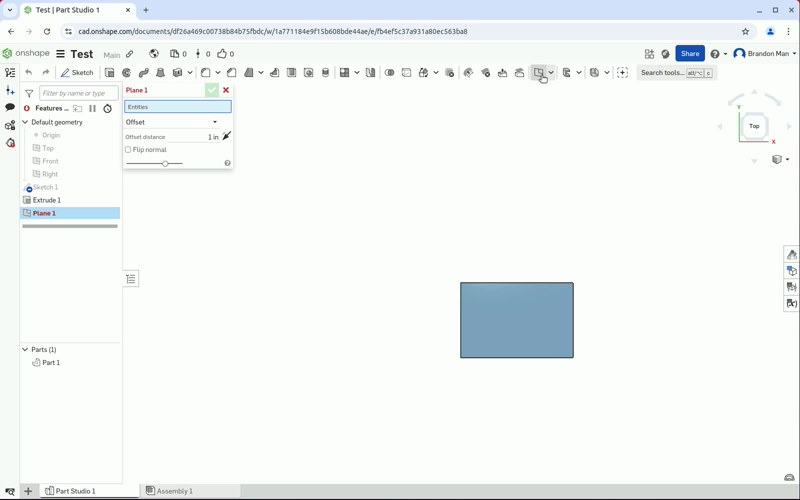
mouse_move(73, 150)
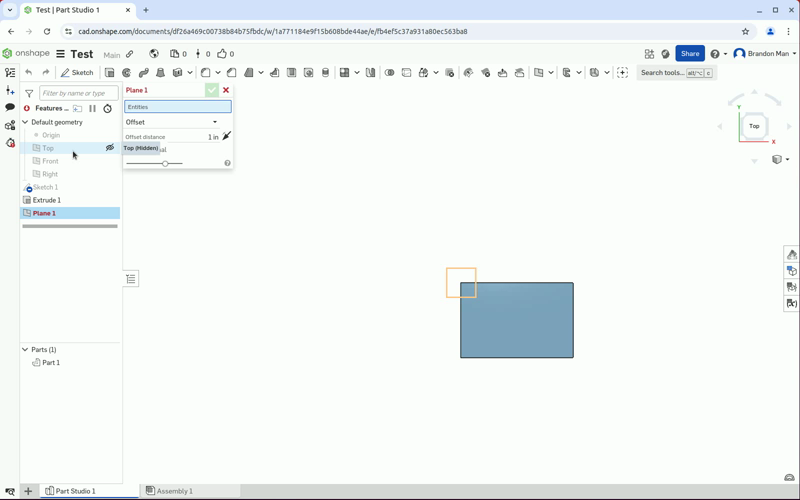
click(73, 150)
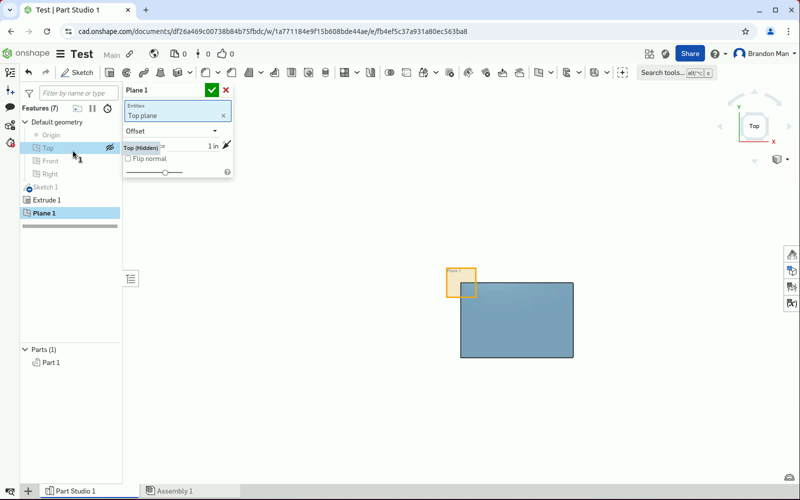
key(tab, 2)
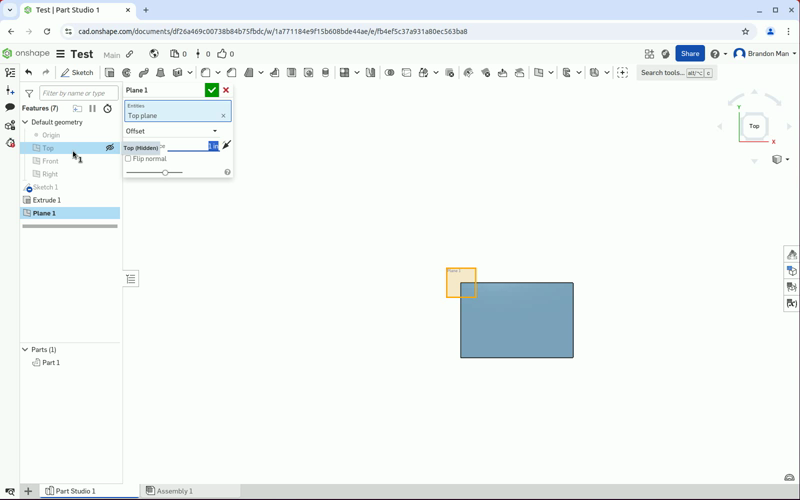
text(15.405)
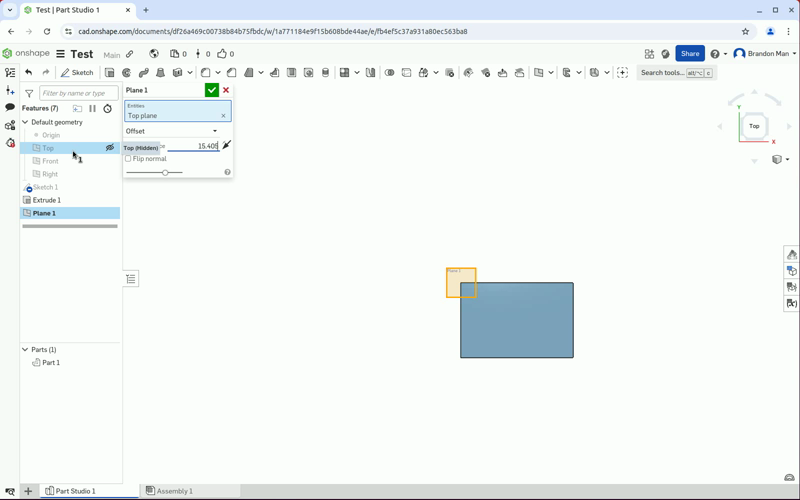
key(enter, 2)
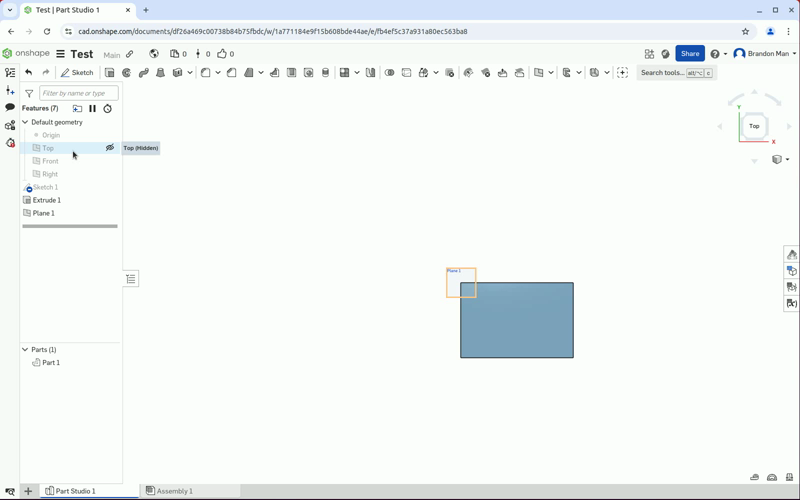
key(shift+s)
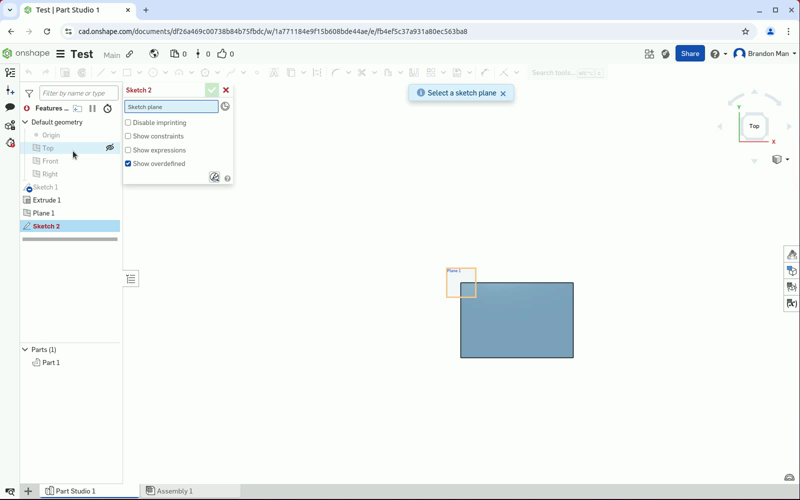
mouse_move(73, 215)
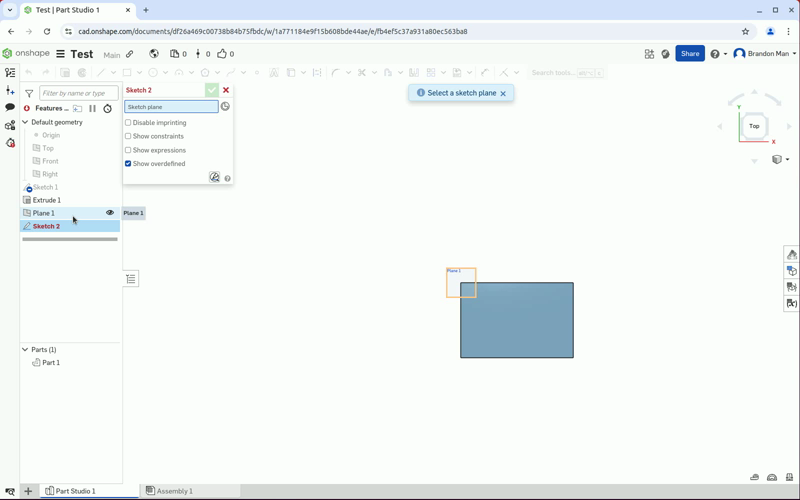
click(73, 215)
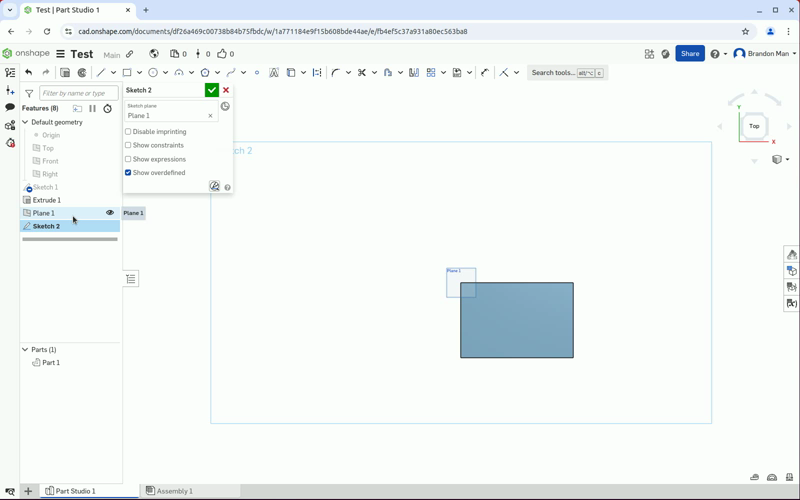
mouse_move(73, 352)
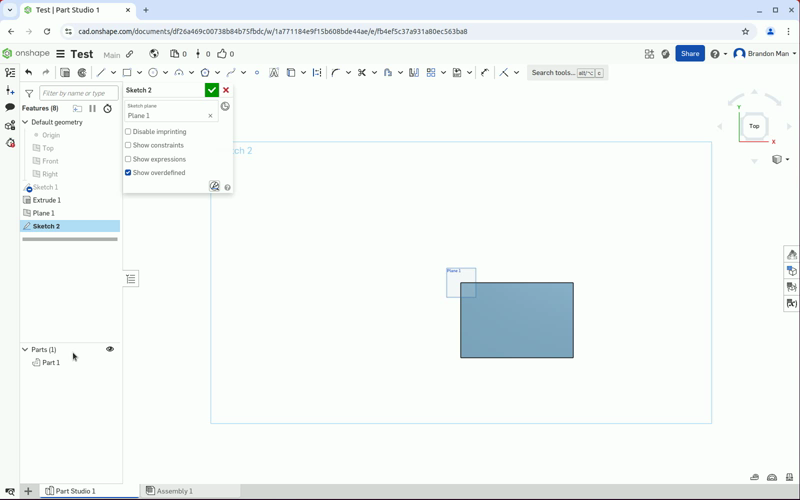
key(y)
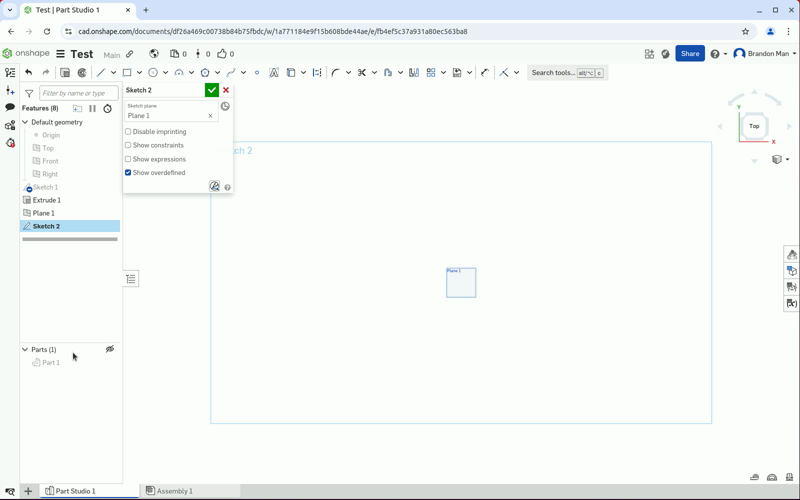
key(l)
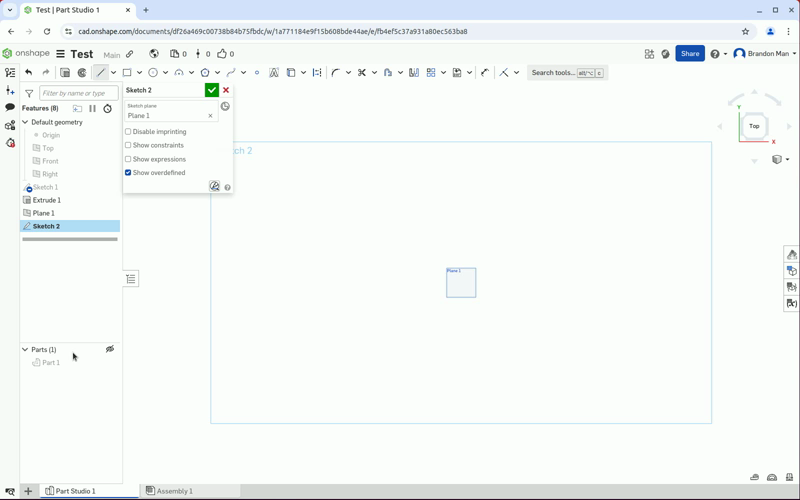
key_down(shift)
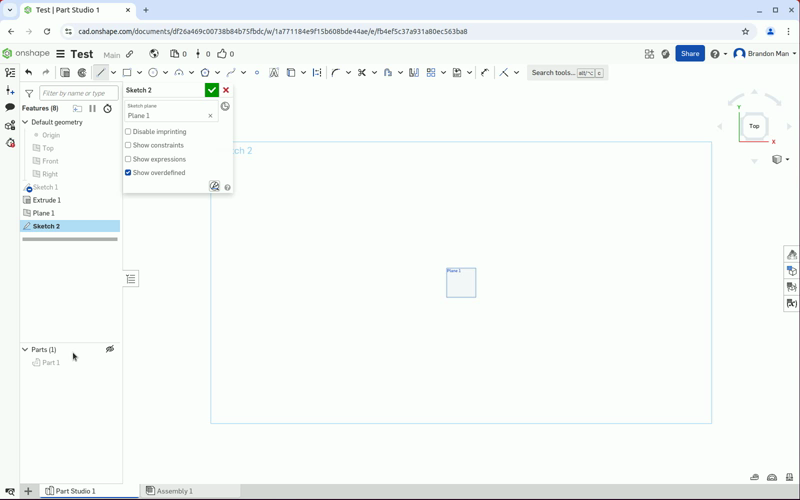
mouse_move(498, 357)
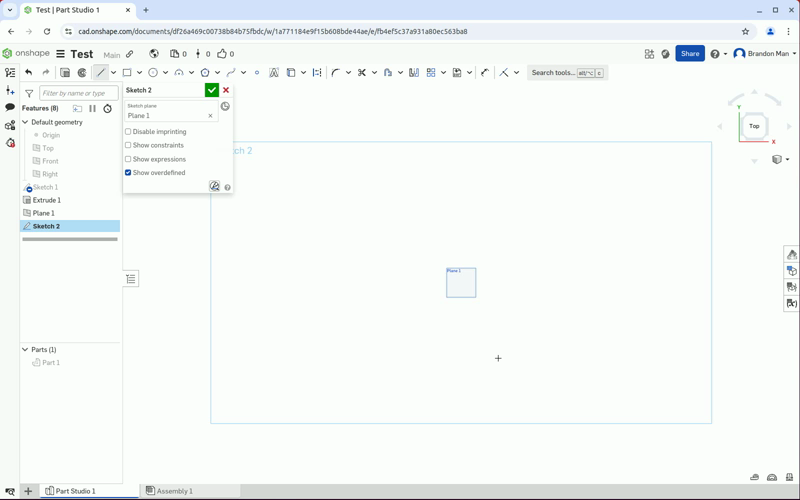
click(498, 357)
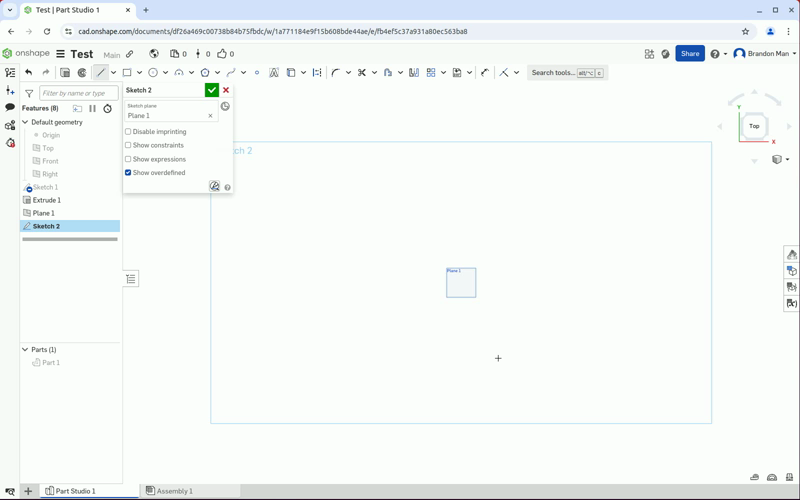
key_up(shift)
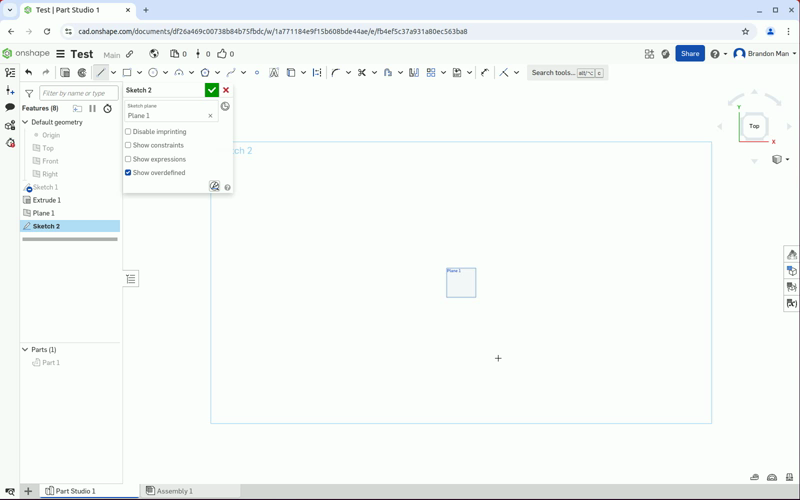
key_down(shift)
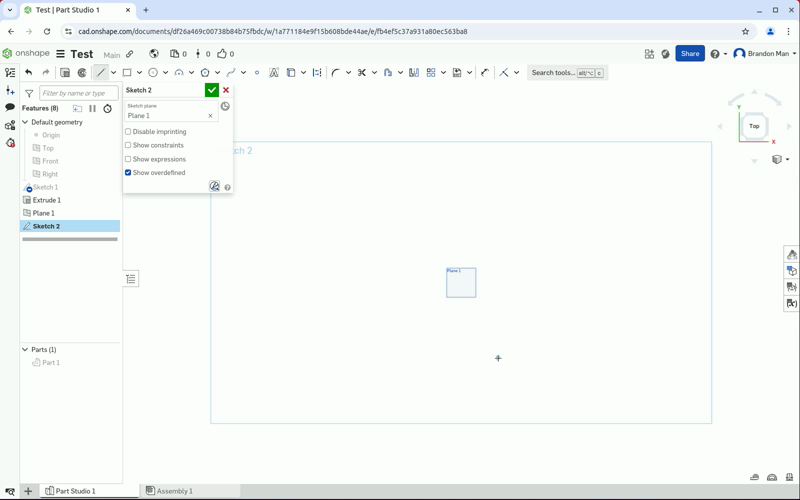
mouse_move(573, 357)
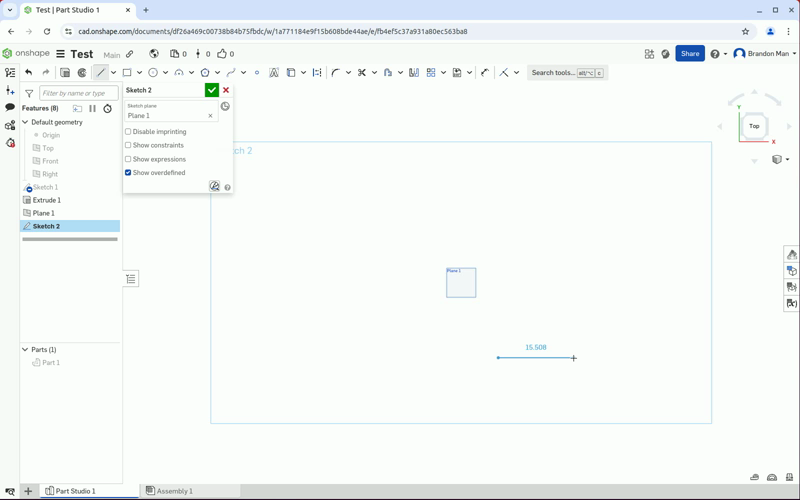
click(573, 357)
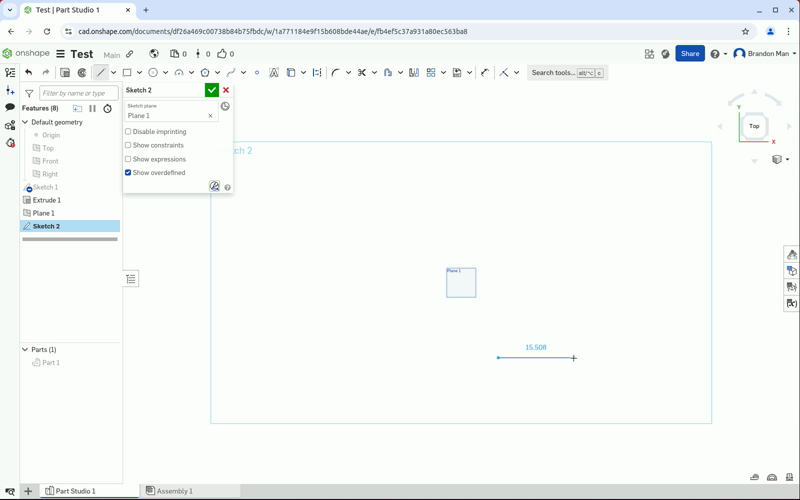
key_up(shift)
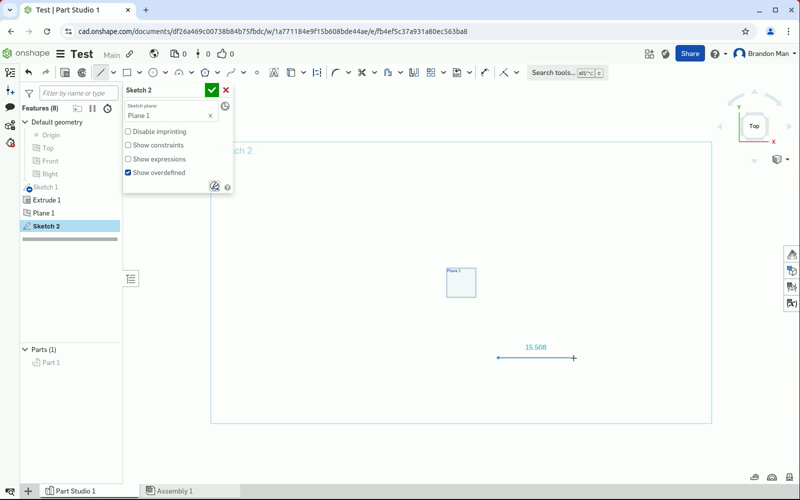
key_down(shift)
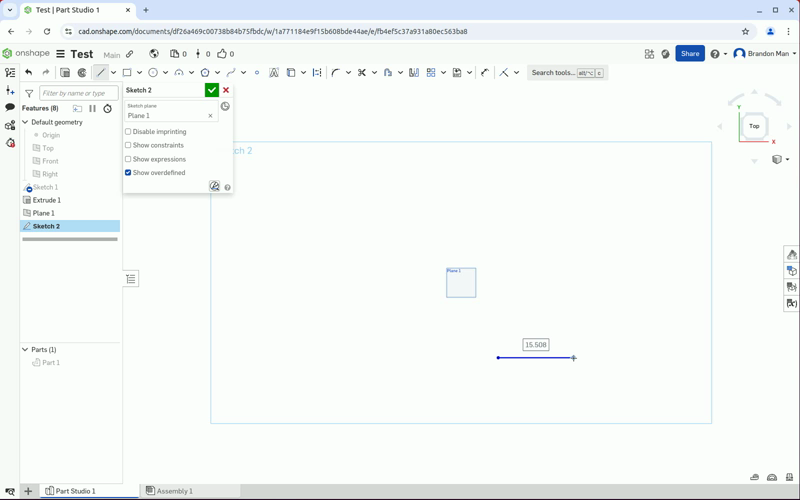
mouse_move(573, 282)
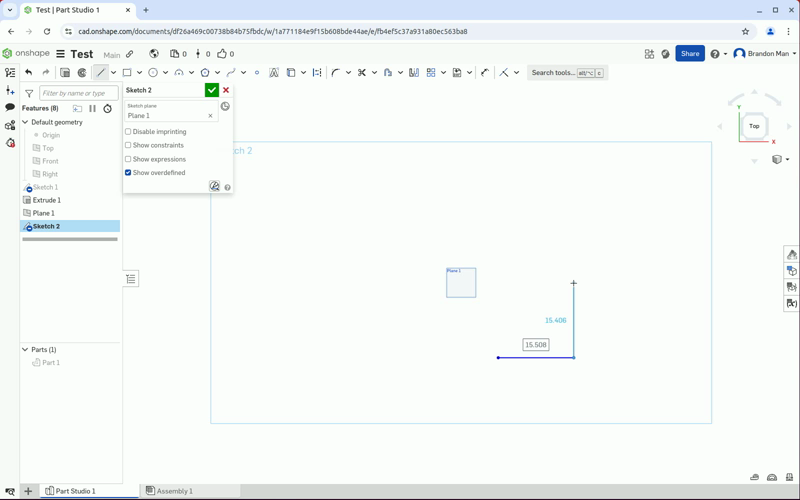
click(573, 282)
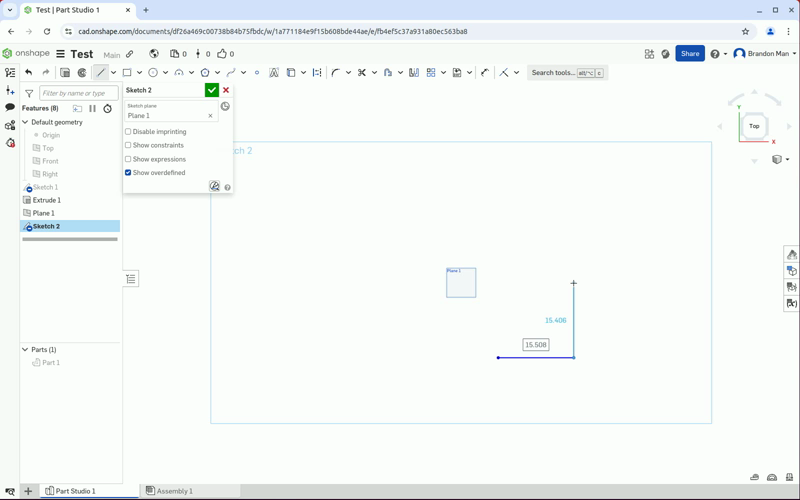
key_up(shift)
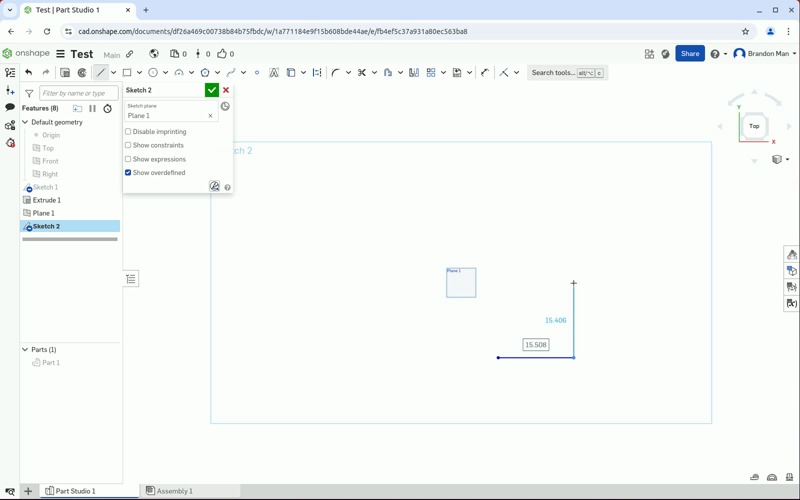
key_down(shift)
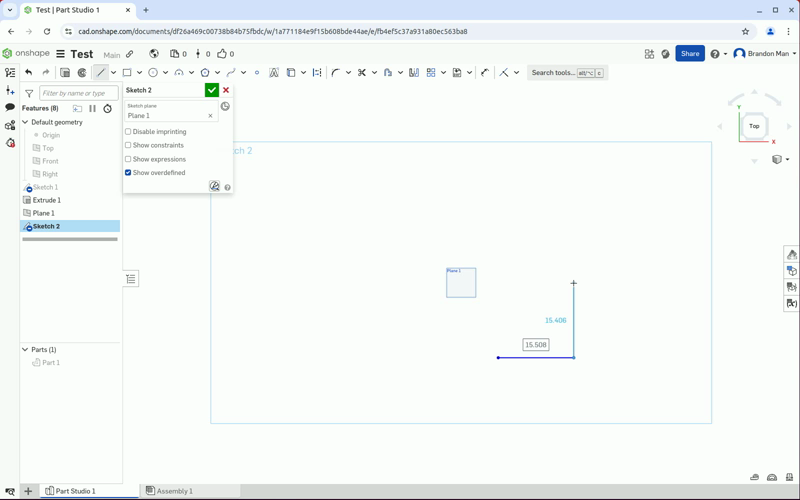
mouse_move(498, 282)
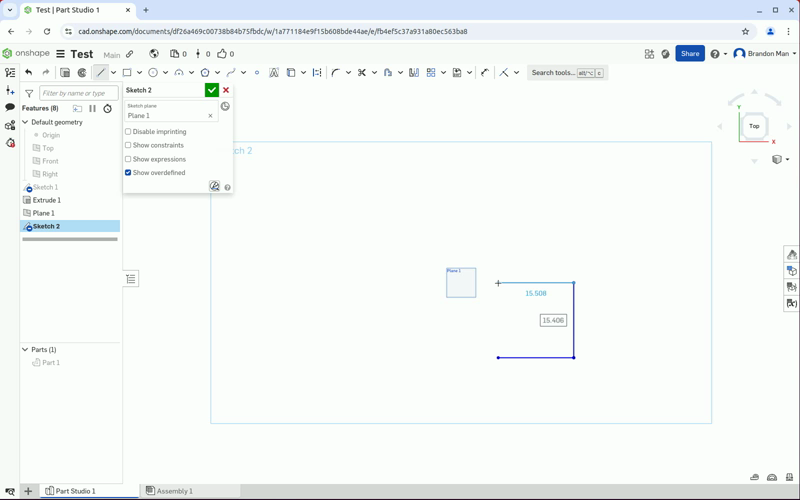
click(498, 282)
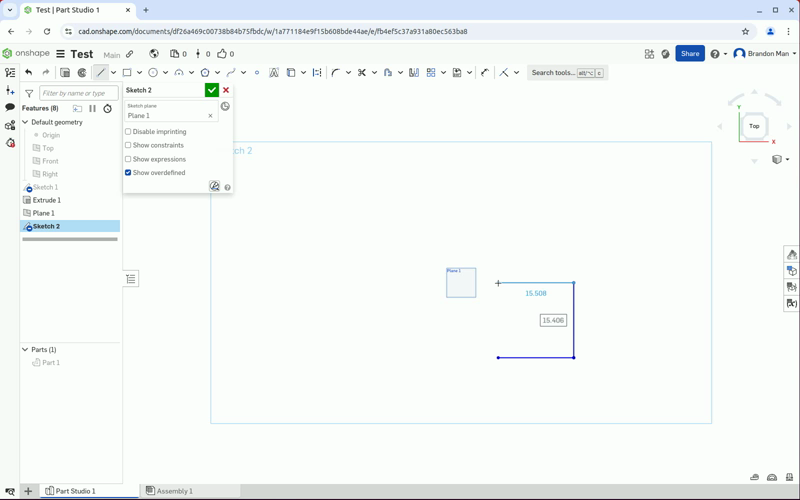
key_up(shift)
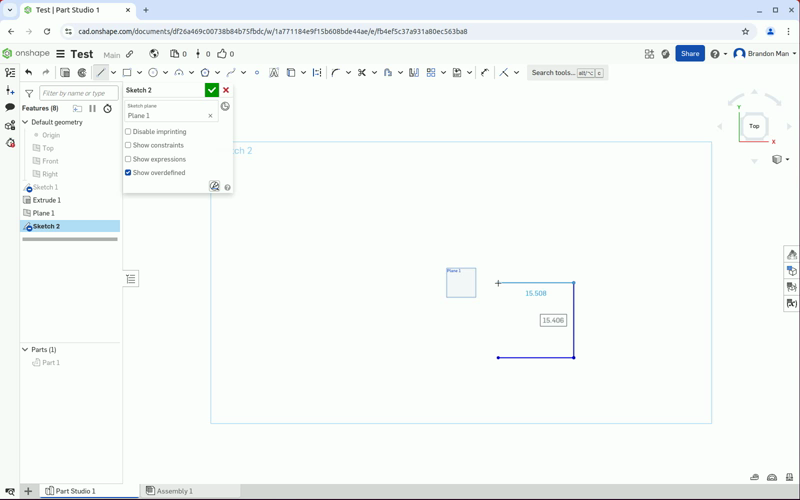
key_down(shift)
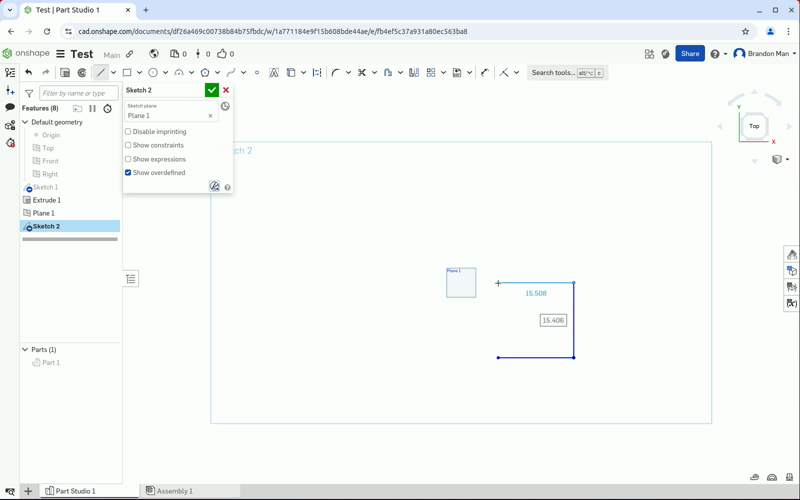
mouse_move(498, 357)
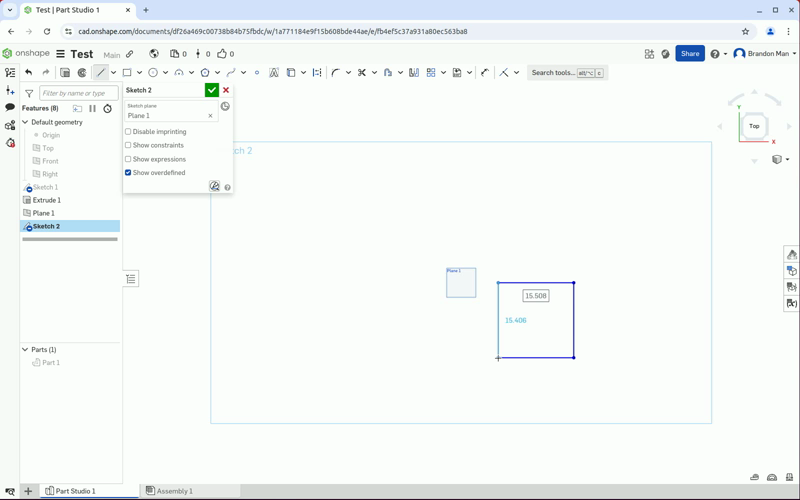
key_up(shift)
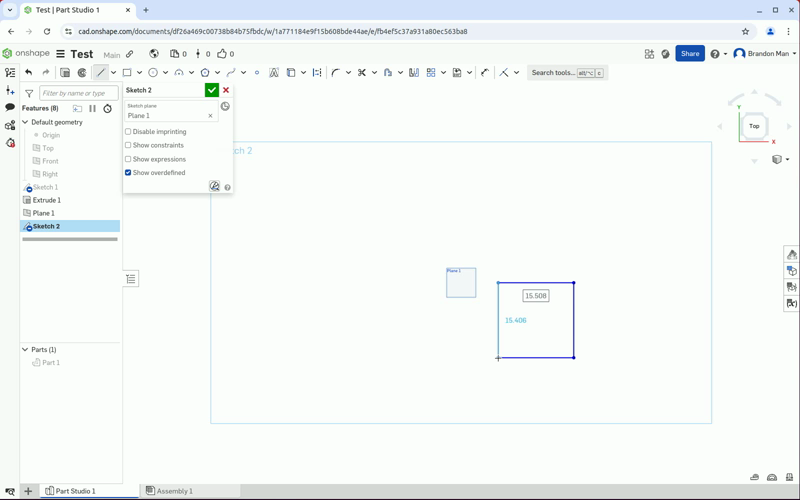
click(498, 357)
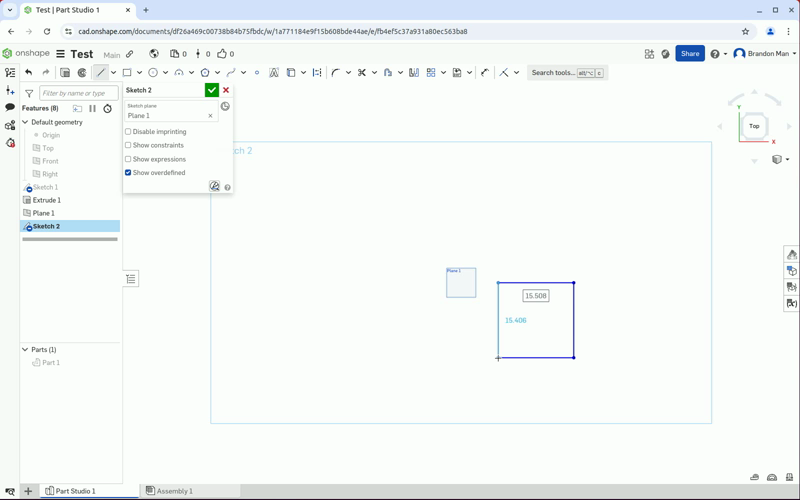
key(esc)
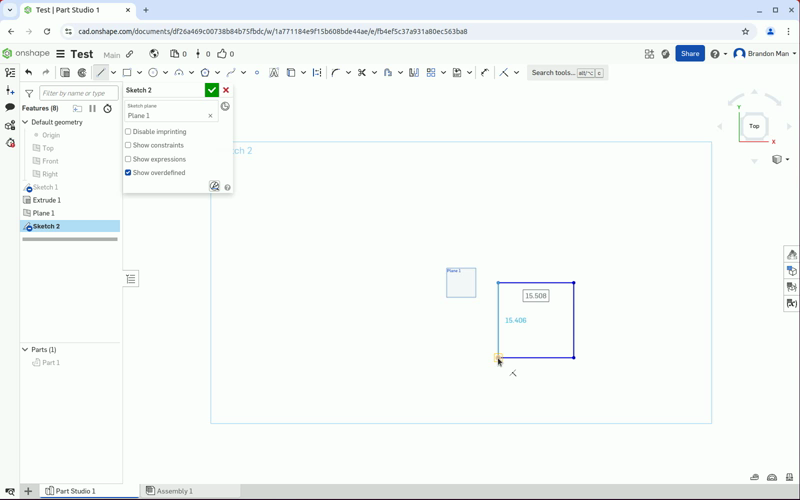
mouse_move(549, 316)
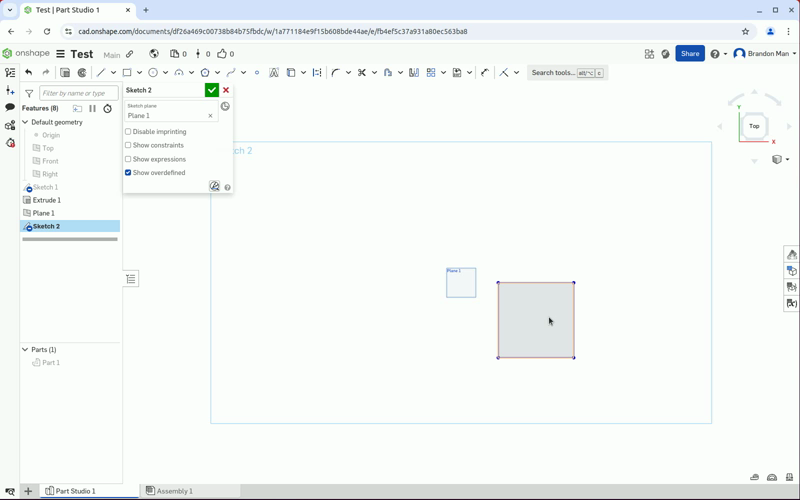
click(549, 316)
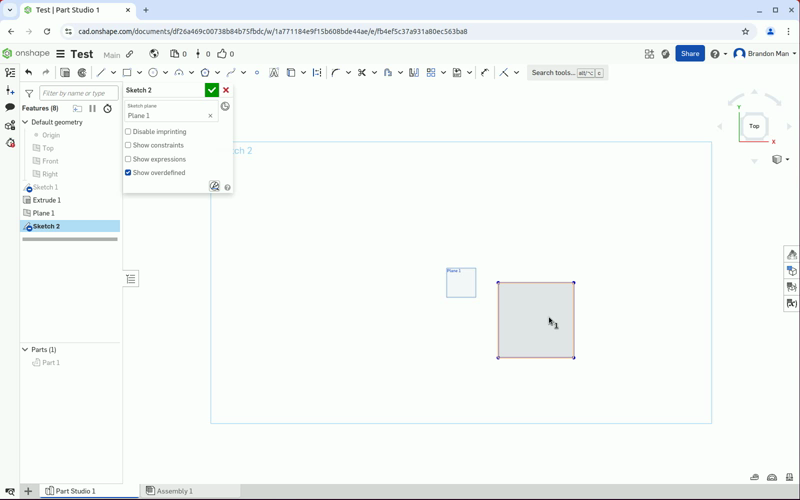
mouse_move(73, 352)
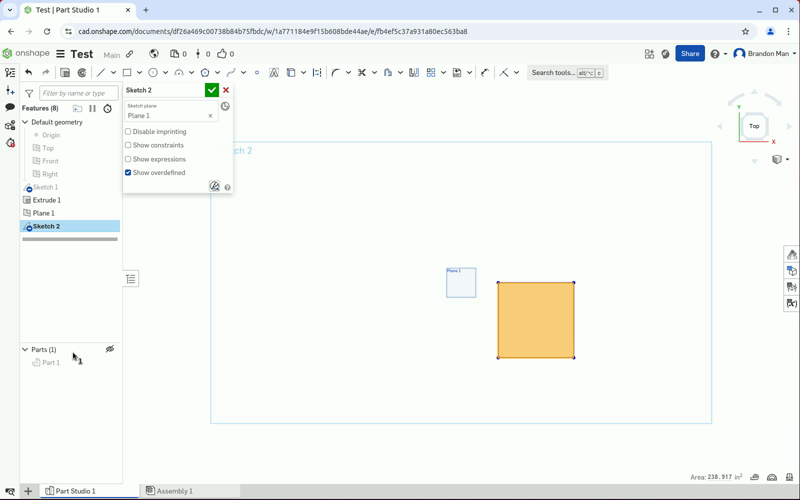
key(shift+y)
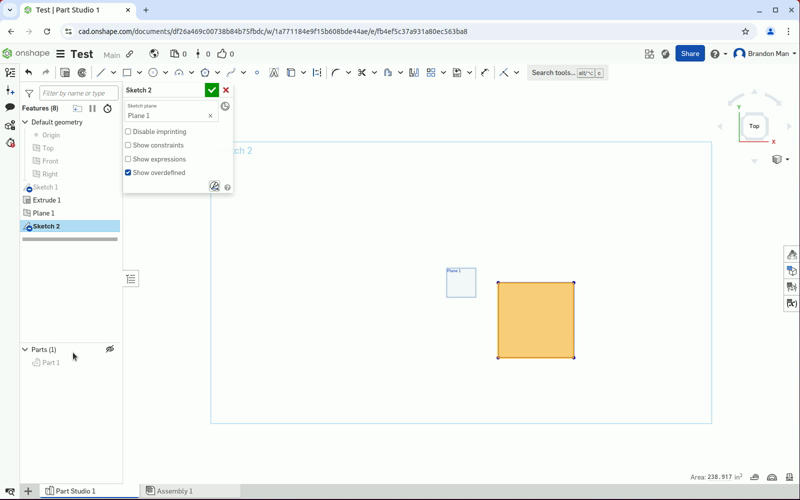
key(shift+e)
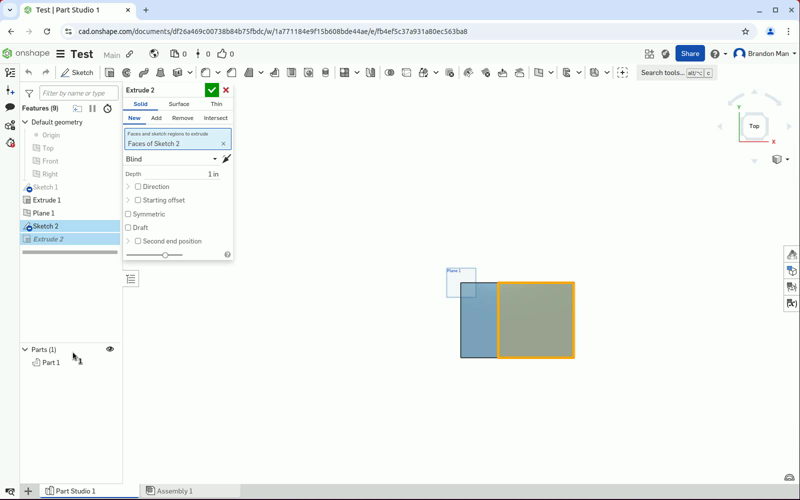
mouse_move(143, 106)
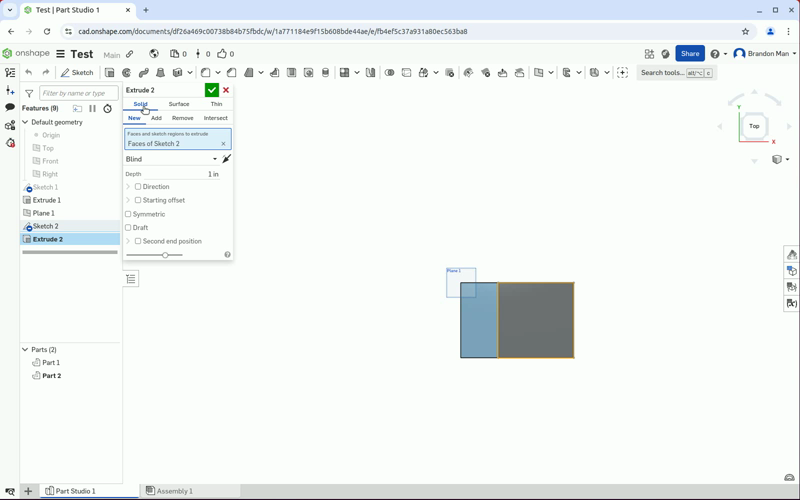
click(143, 106)
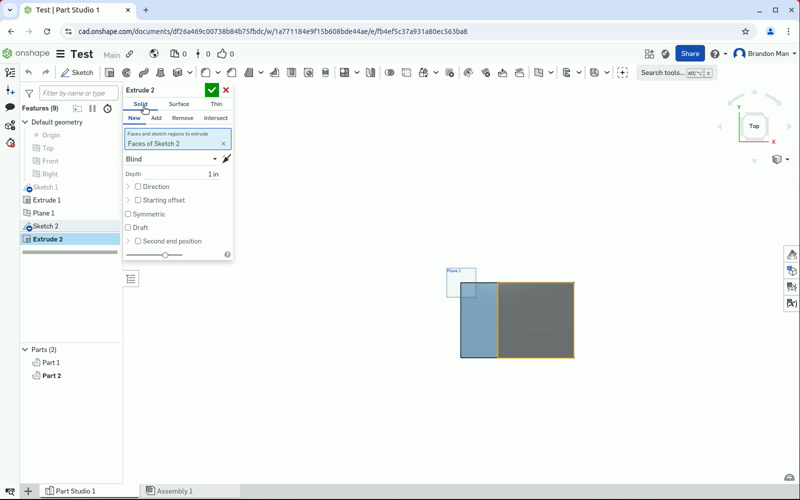
mouse_move(186, 120)
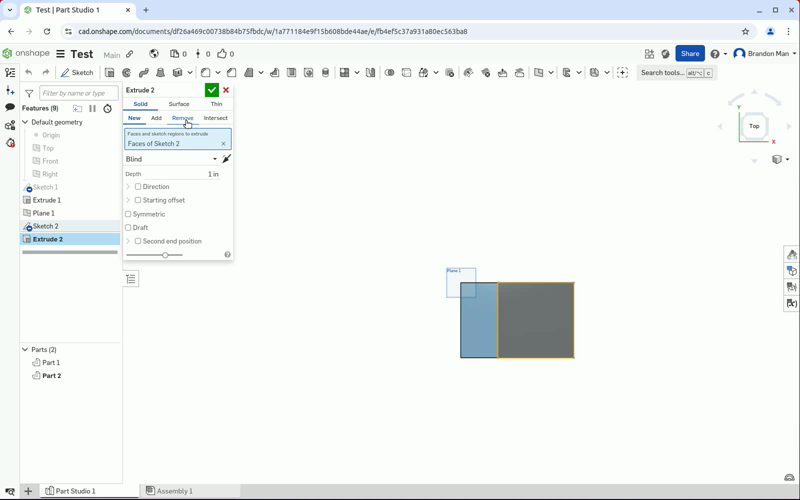
click(186, 120)
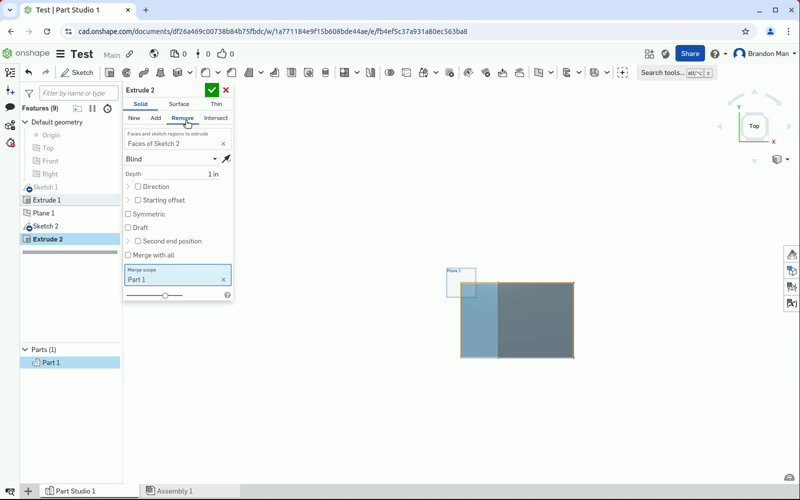
key(tab, 4)
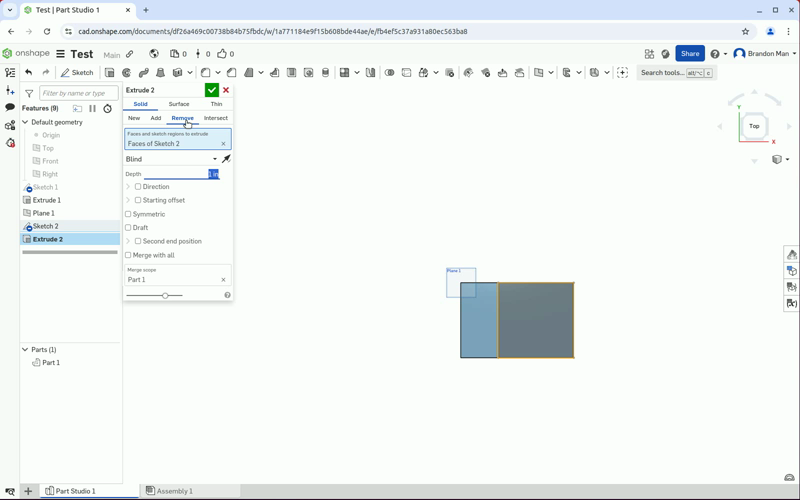
text(7.703)
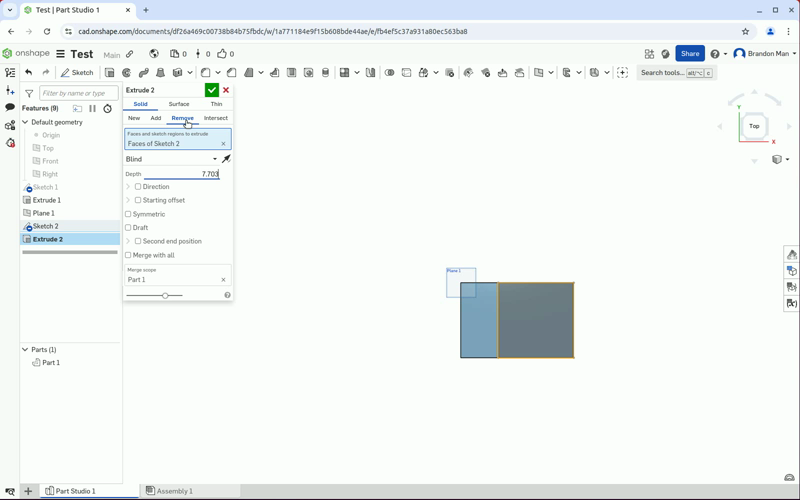
key(tab, 6)
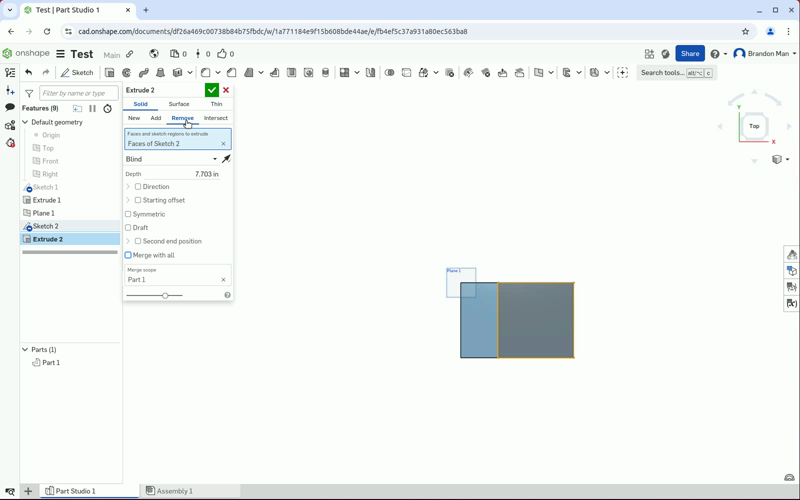
key(space)
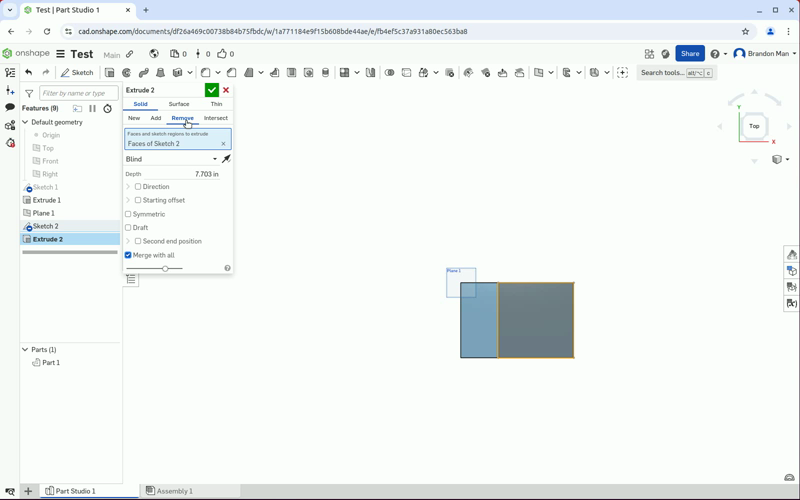
key(enter)
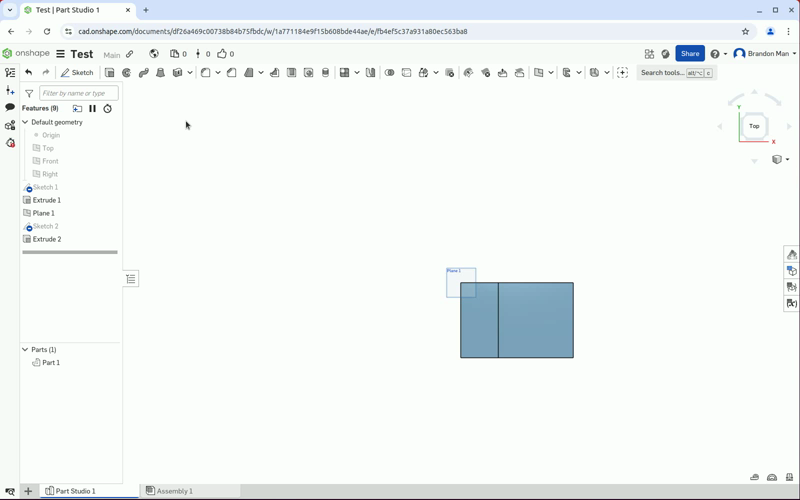
key(shift+h)
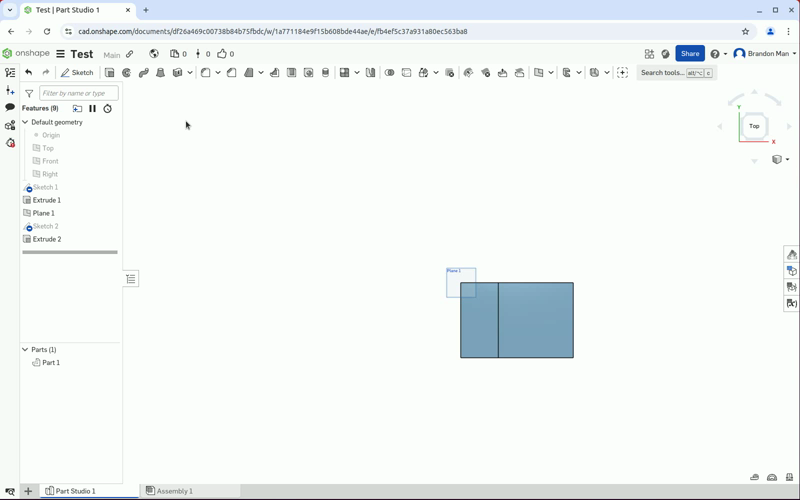
key(shift+h)
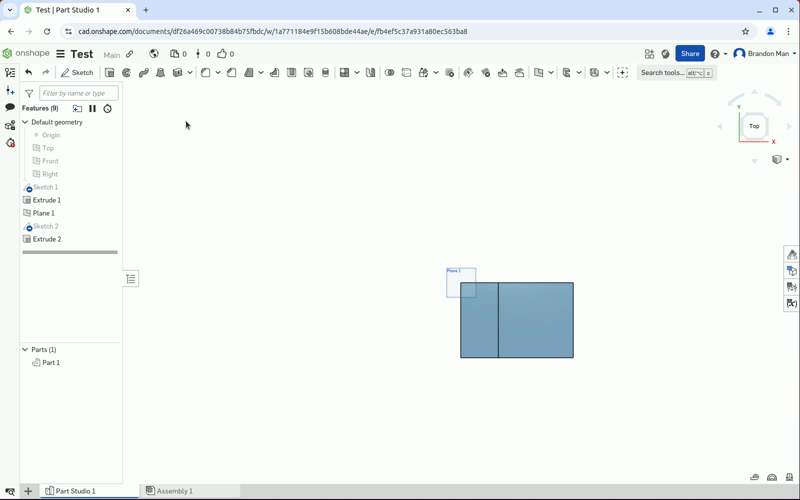
mouse_move(73, 189)
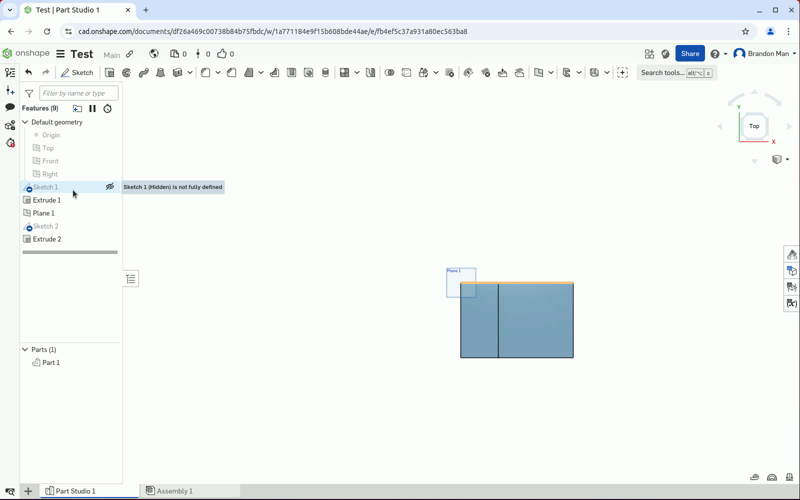
click(73, 189)
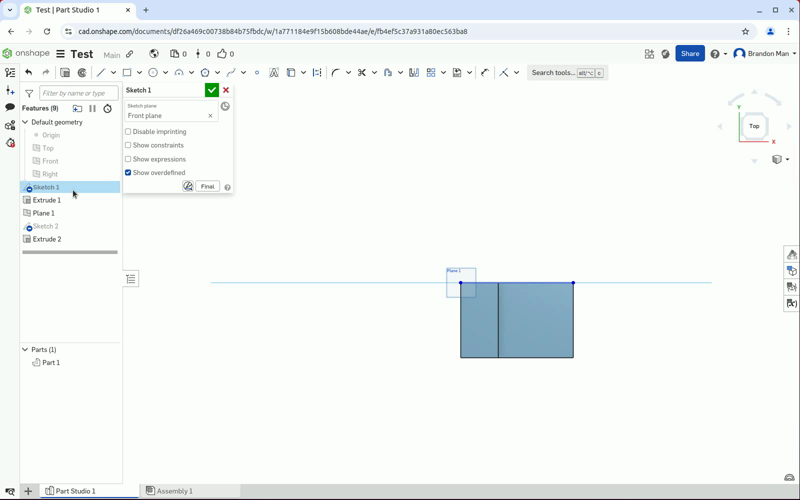
mouse_move(229, 92)
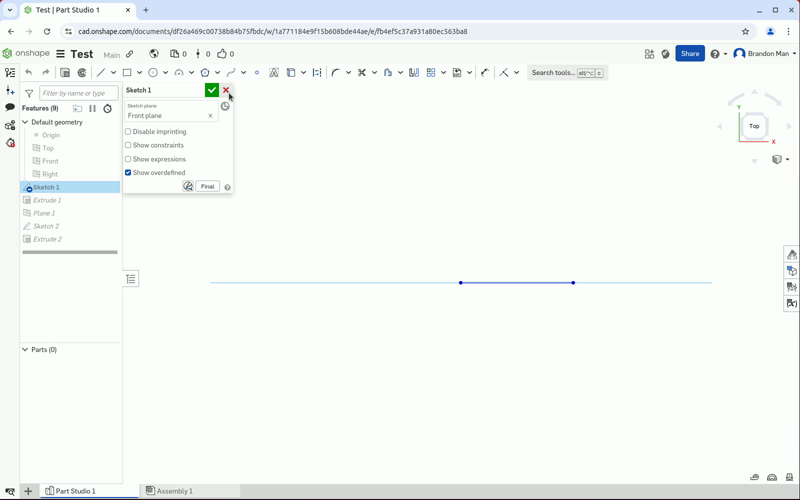
click(229, 92)
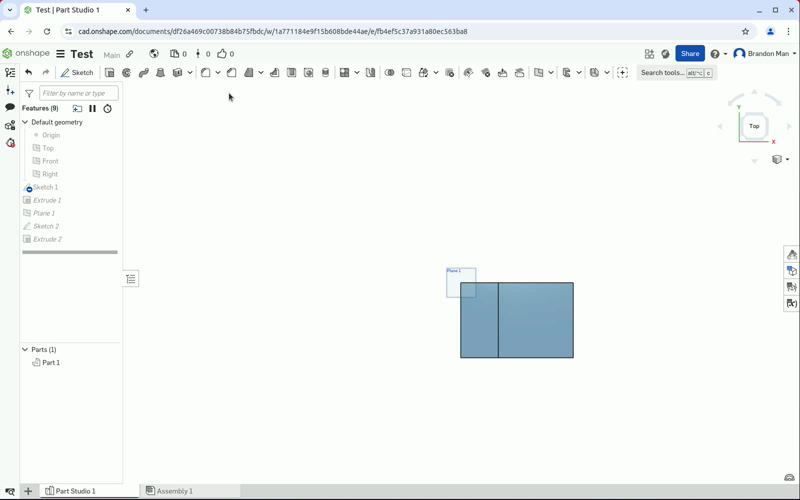
mouse_move(541, 75)
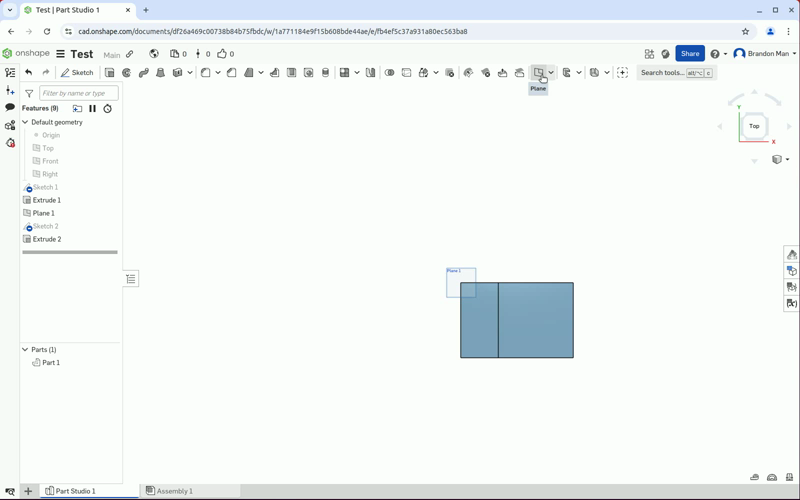
click(541, 75)
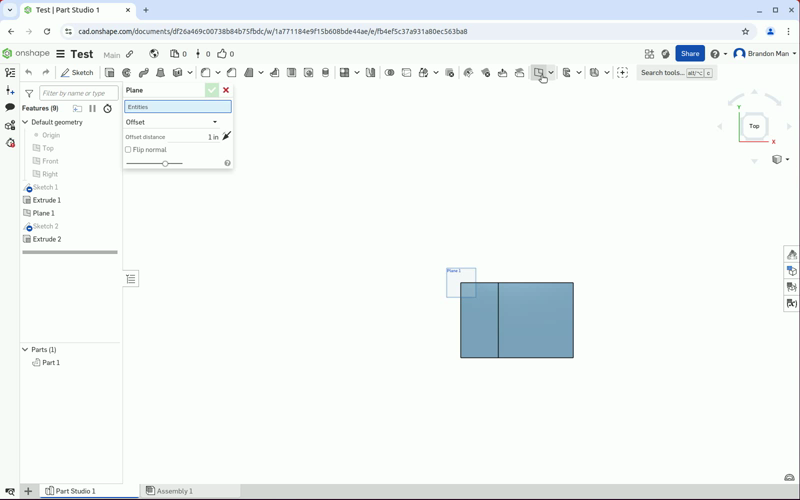
mouse_move(73, 150)
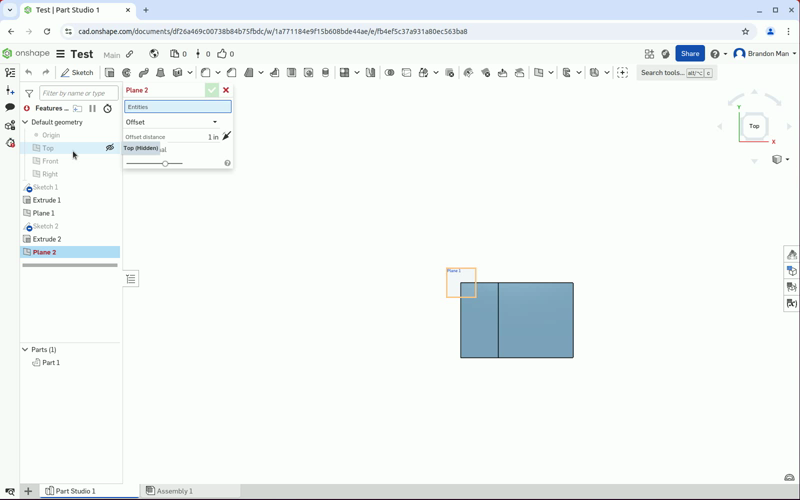
click(73, 150)
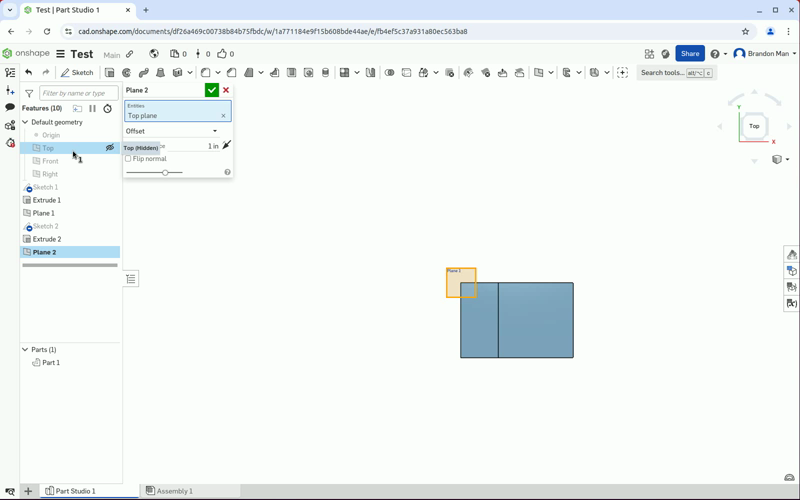
key(tab, 2)
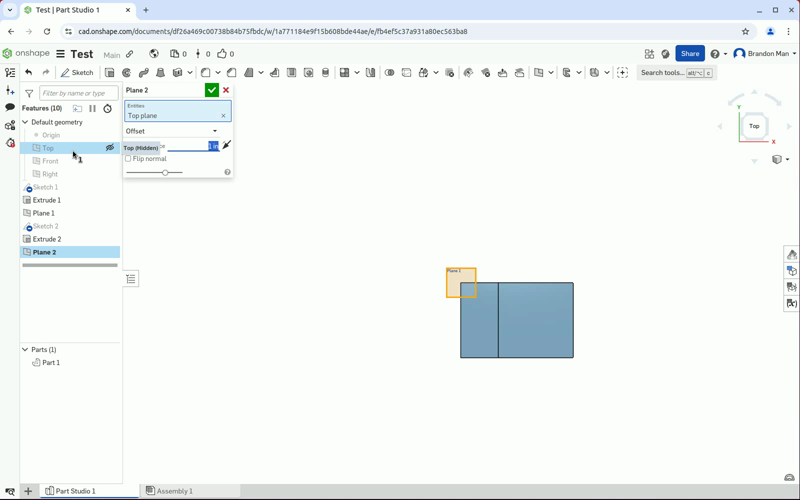
text(7.703)
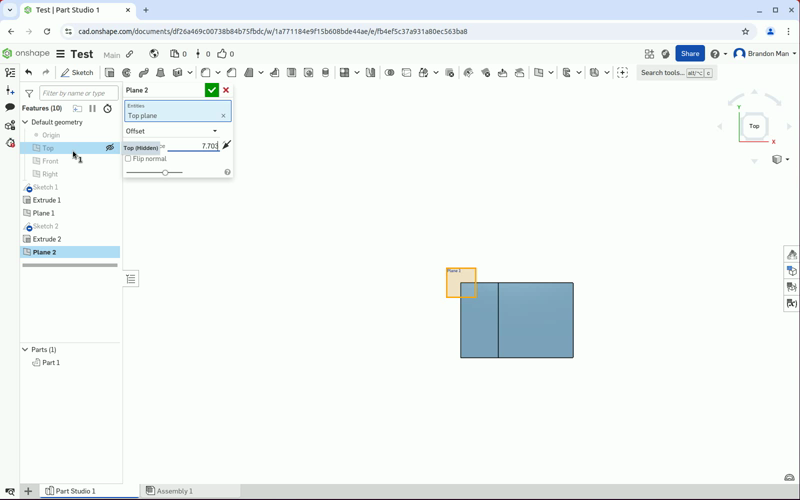
key(enter, 2)
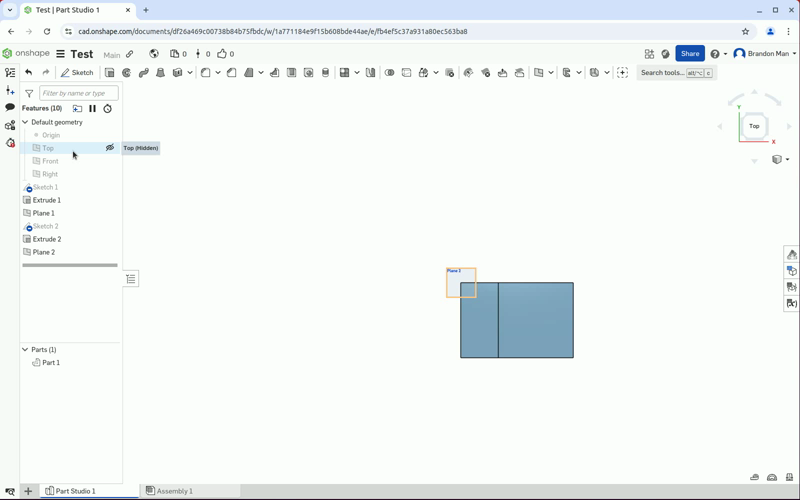
key(shift+s)
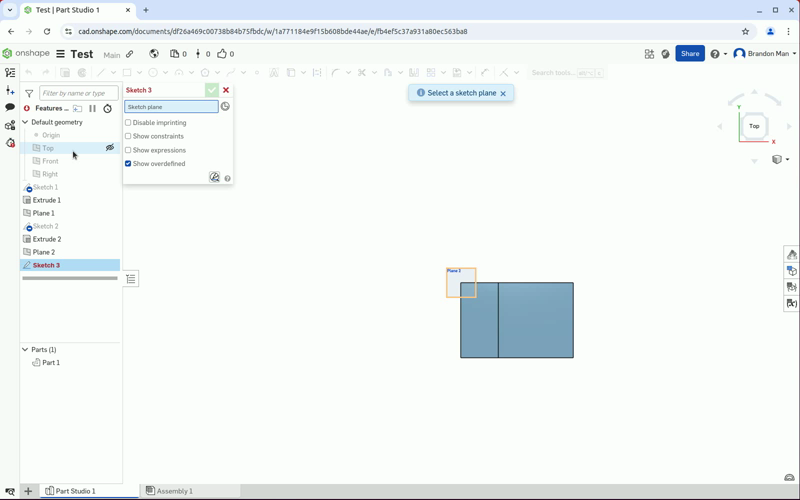
mouse_move(73, 254)
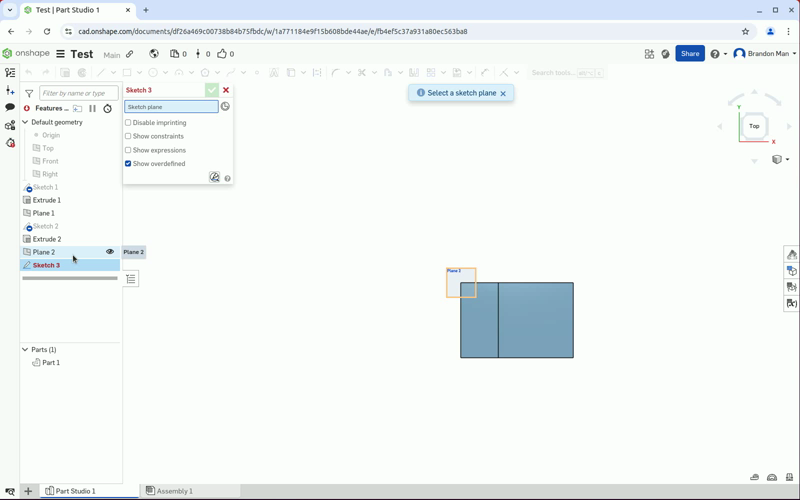
click(73, 254)
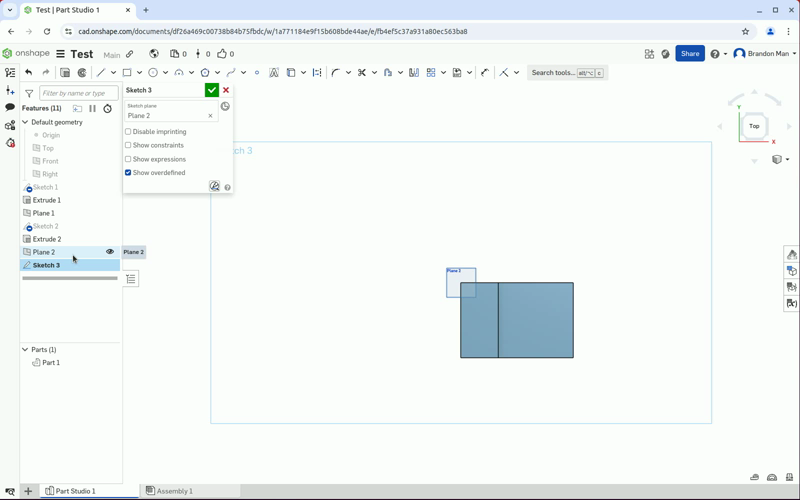
mouse_move(73, 352)
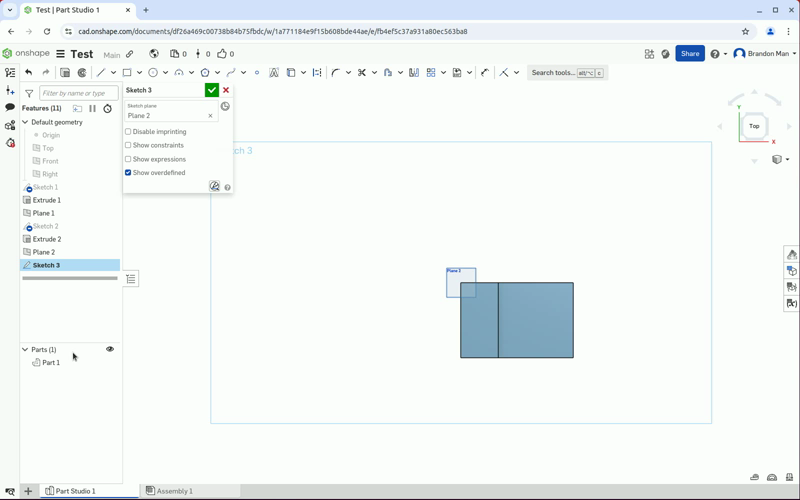
key(y)
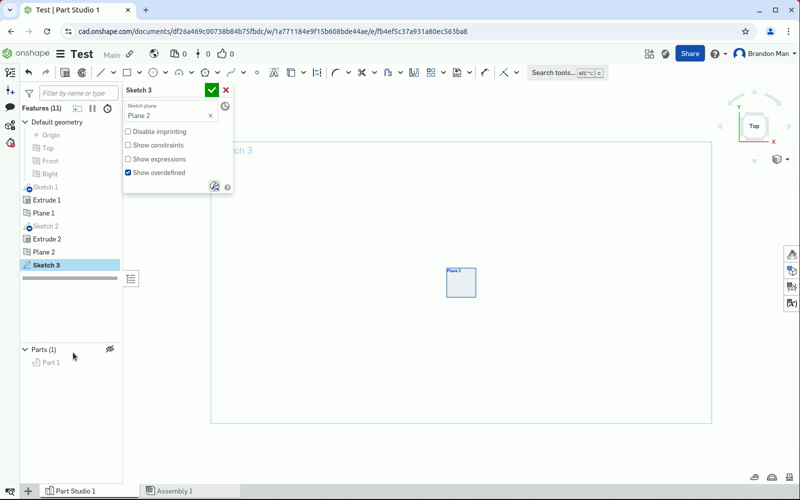
key(l)
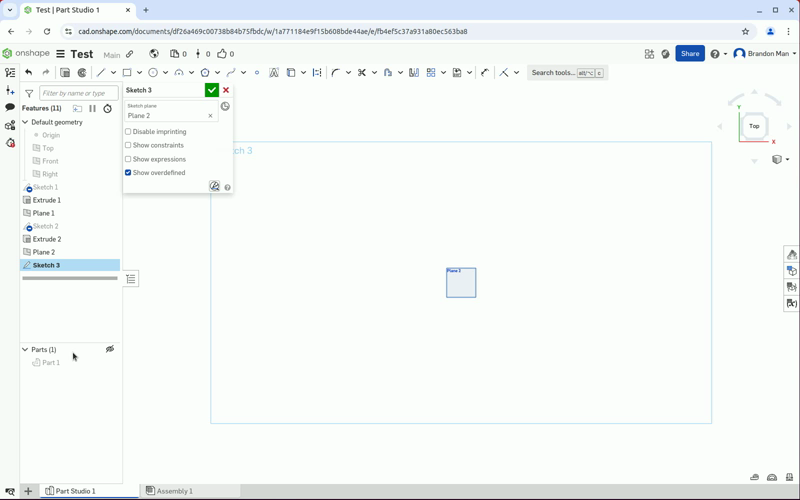
key_down(shift)
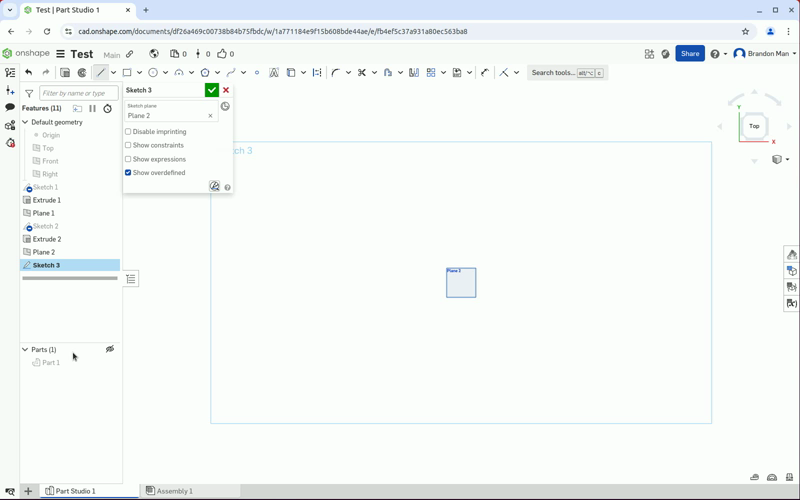
mouse_move(535, 357)
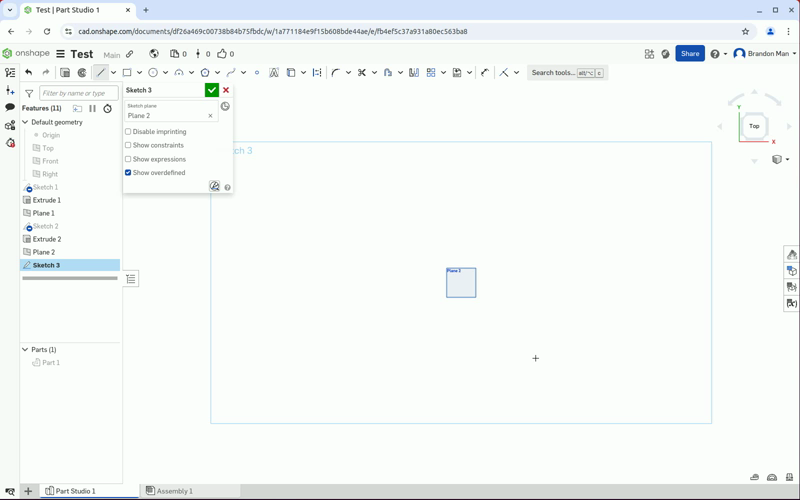
click(535, 357)
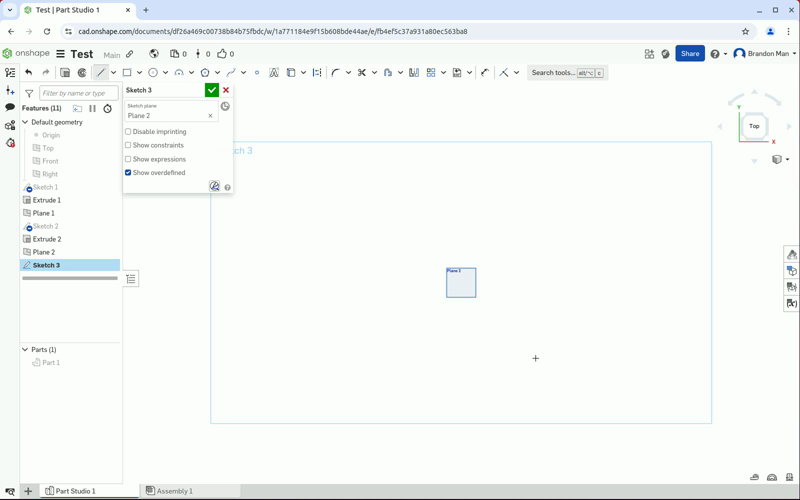
key_up(shift)
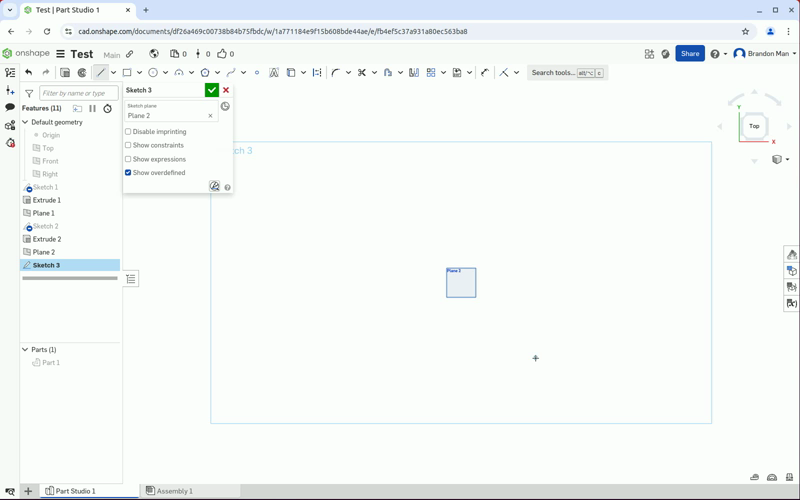
key_down(shift)
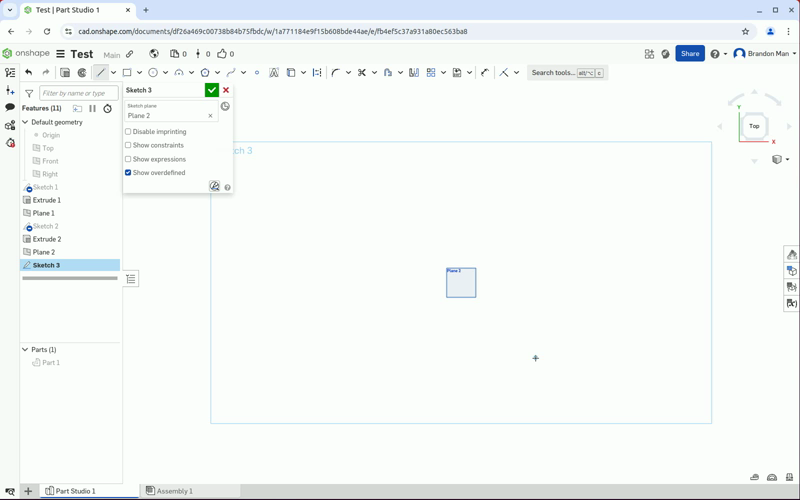
mouse_move(565, 357)
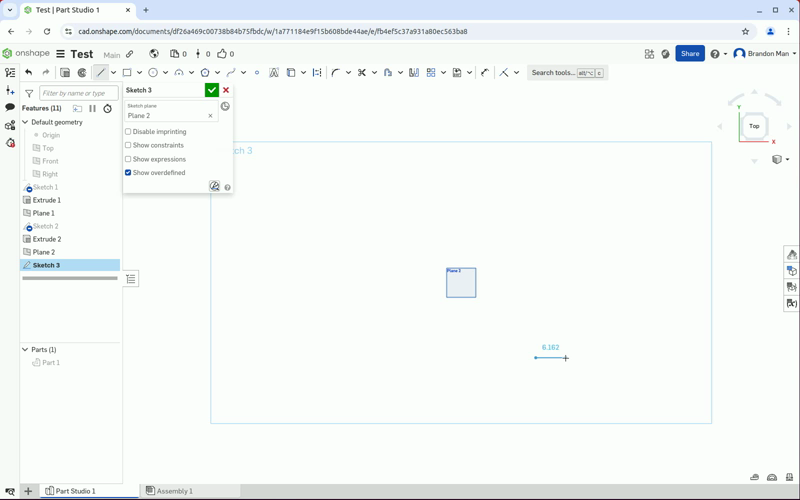
mouse_move(573, 357)
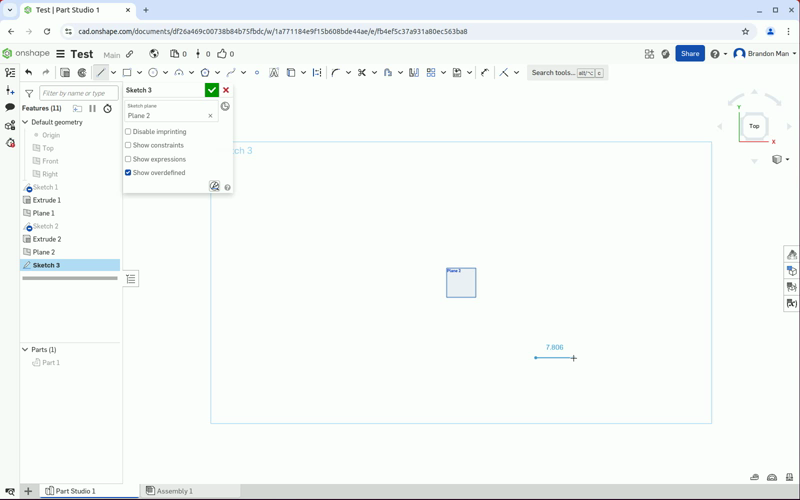
click(573, 357)
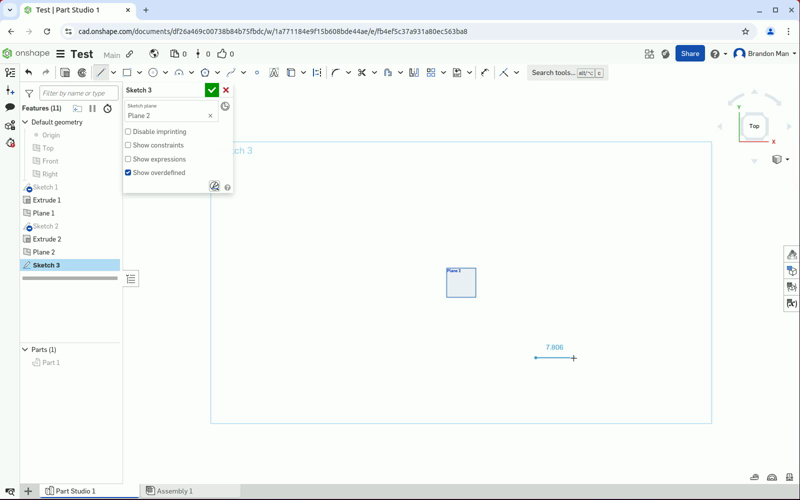
key_up(shift)
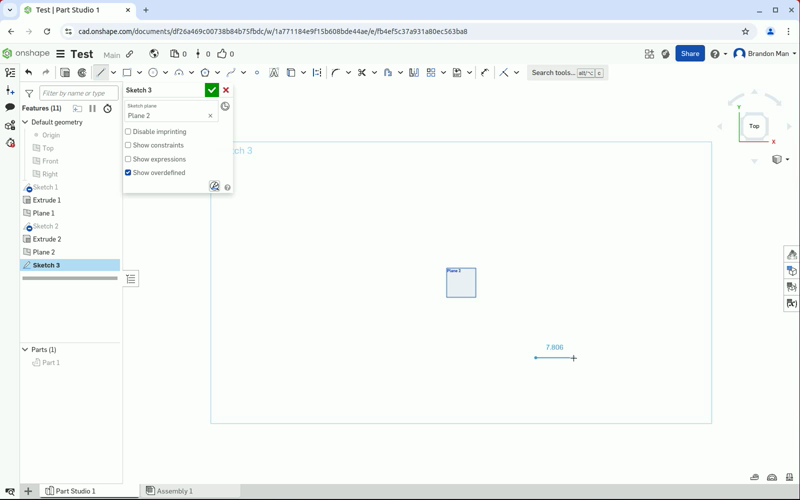
key_down(shift)
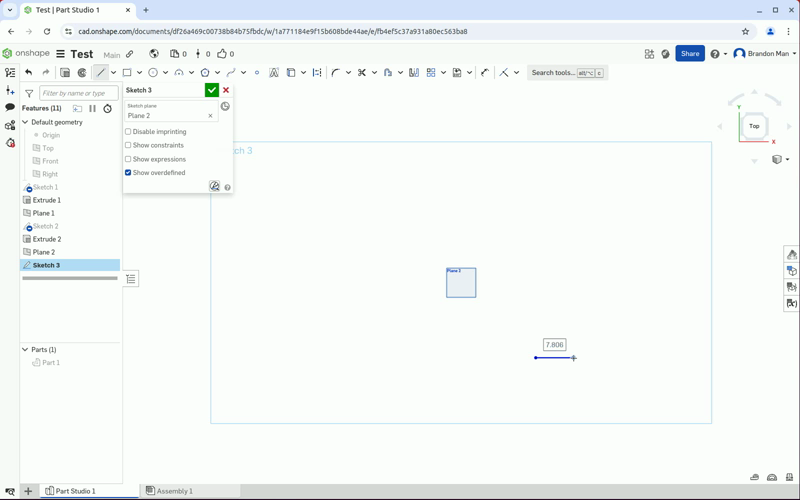
mouse_move(573, 282)
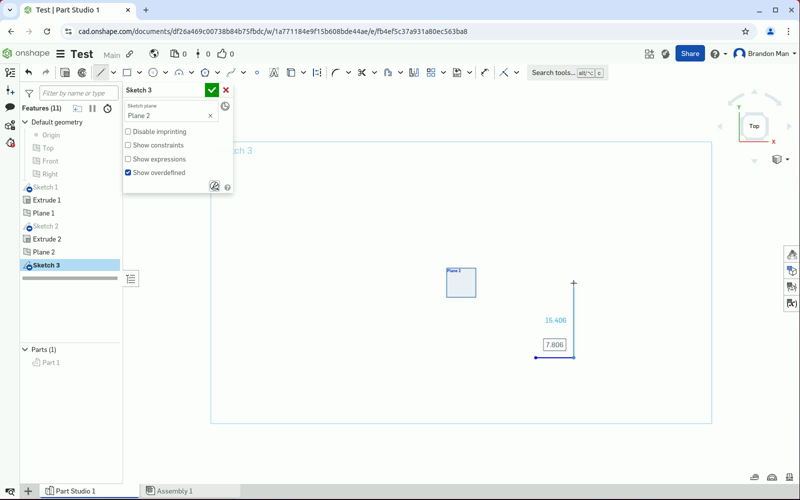
click(573, 282)
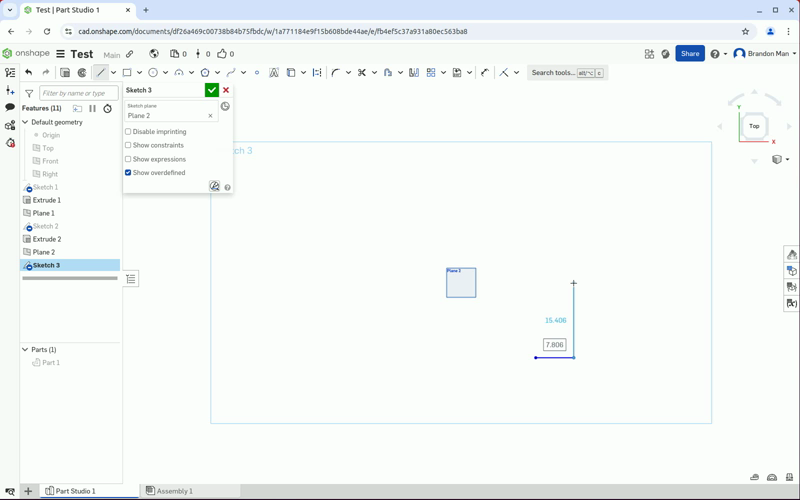
key_up(shift)
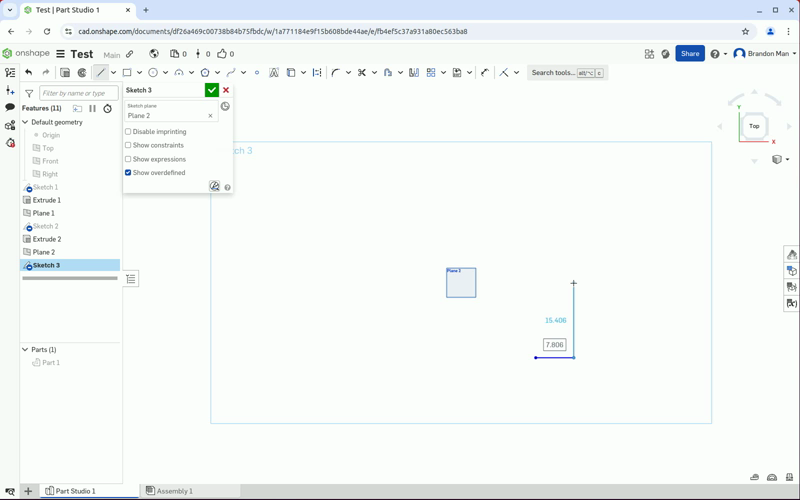
key_down(shift)
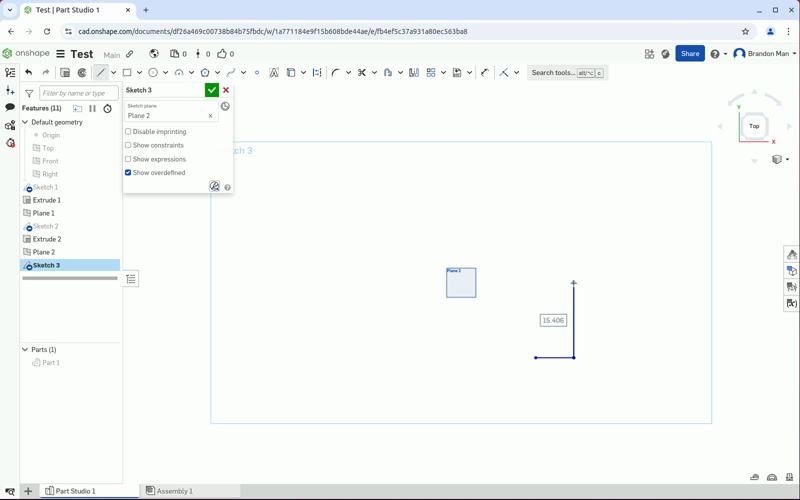
mouse_move(589, 282)
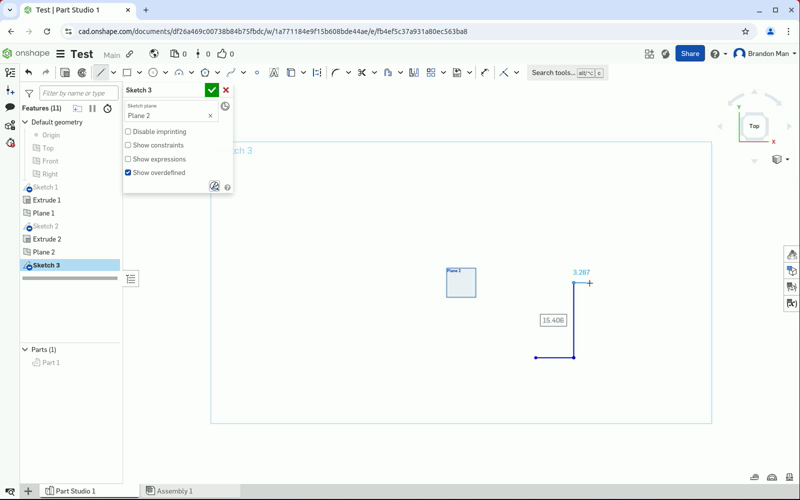
mouse_move(535, 282)
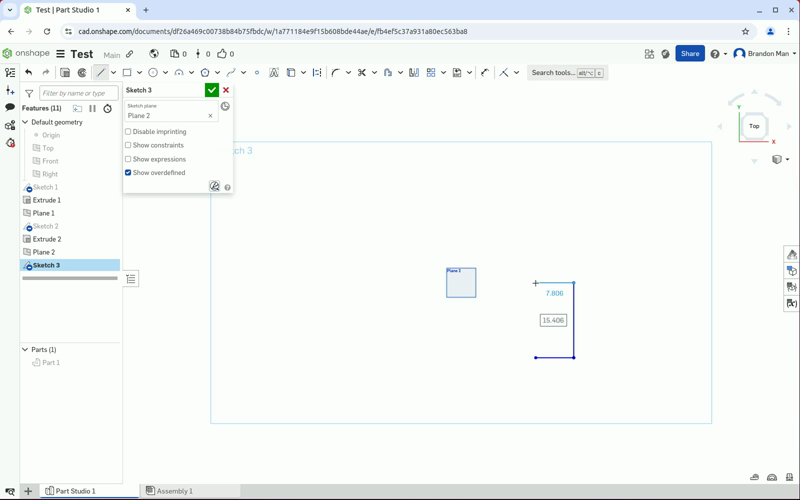
click(535, 282)
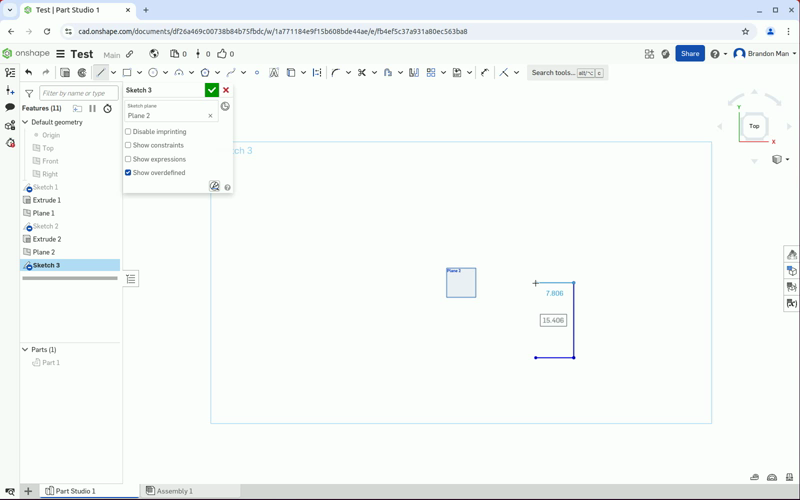
key_up(shift)
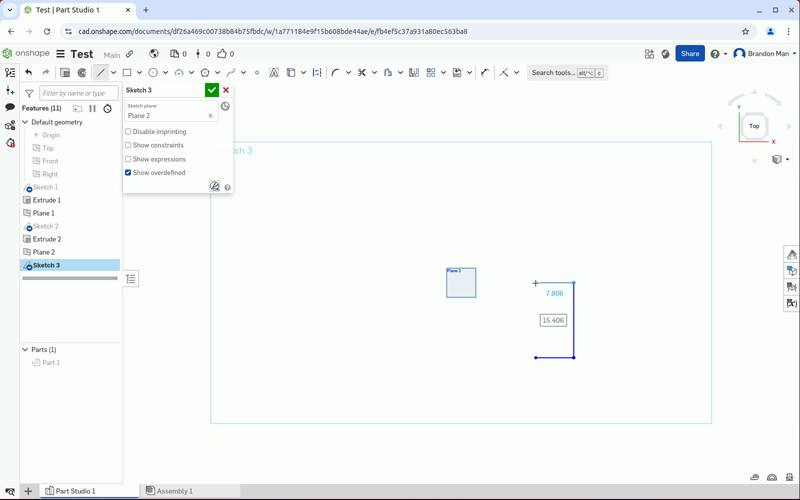
key(esc)
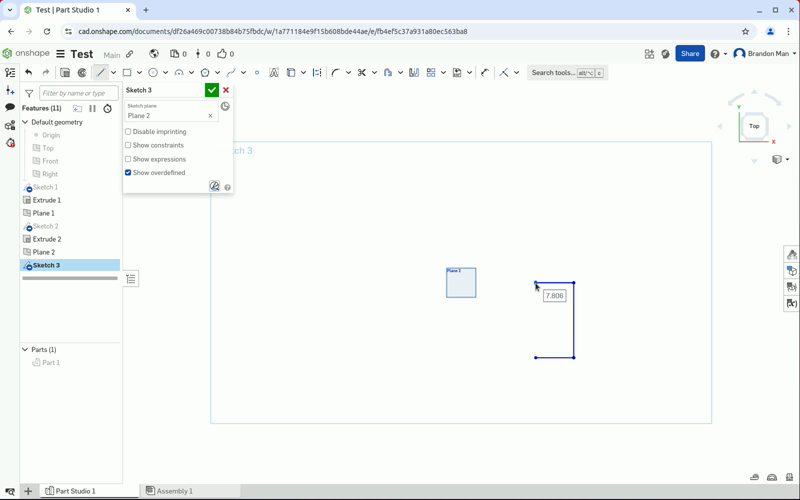
key(a)
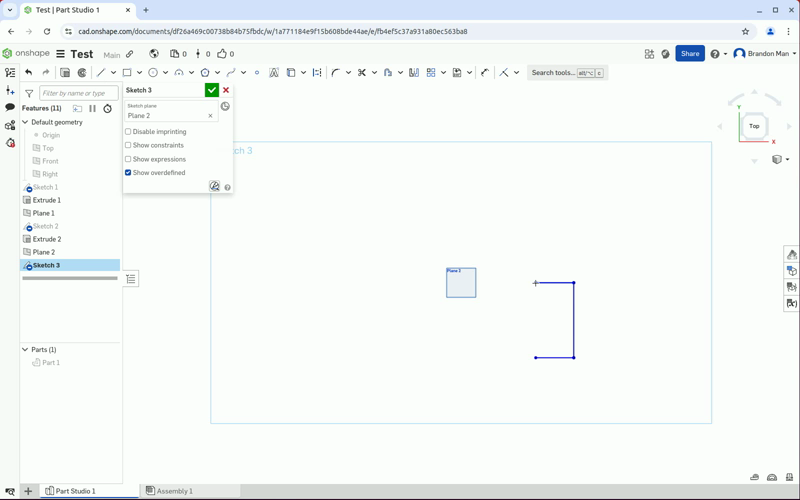
mouse_move(535, 282)
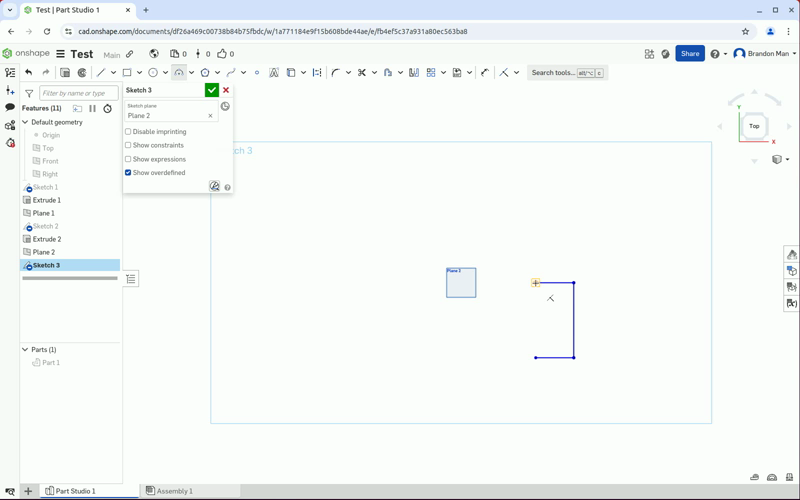
click(535, 282)
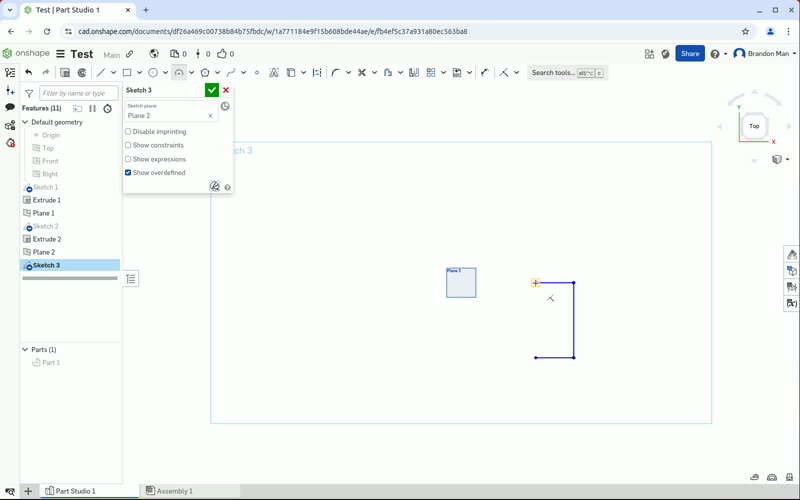
mouse_move(535, 357)
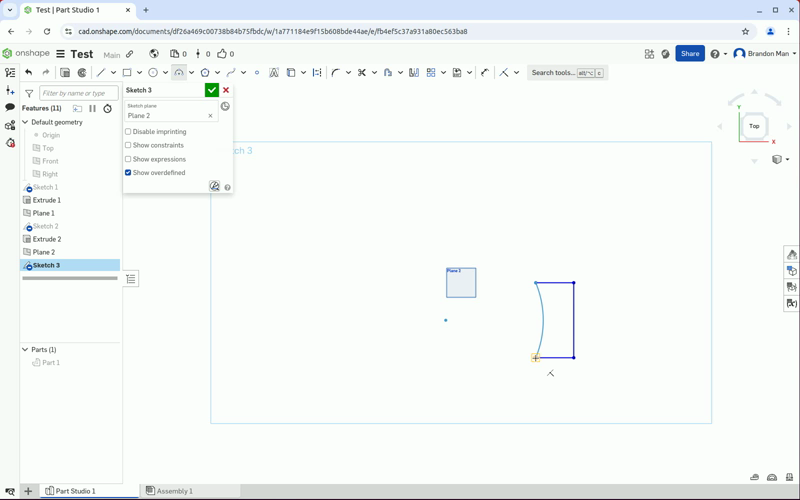
click(535, 357)
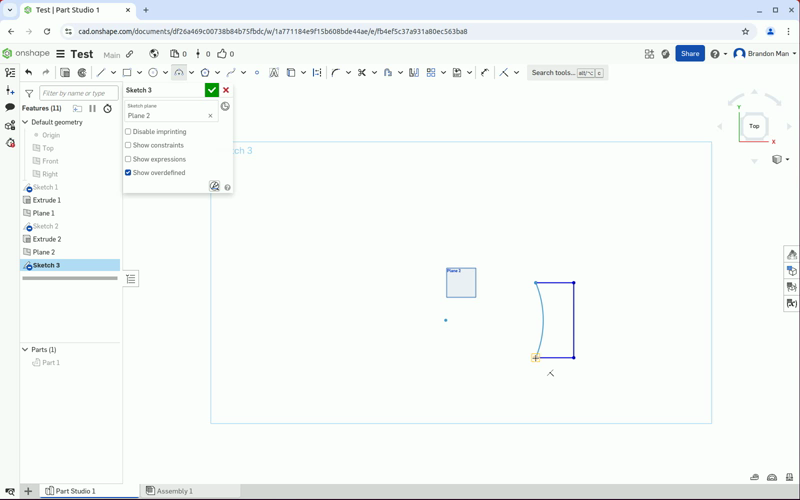
key_down(shift)
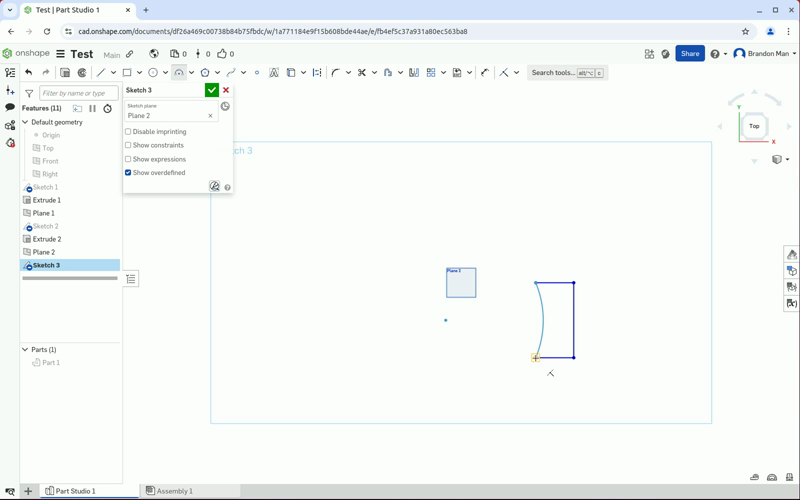
mouse_move(546, 320)
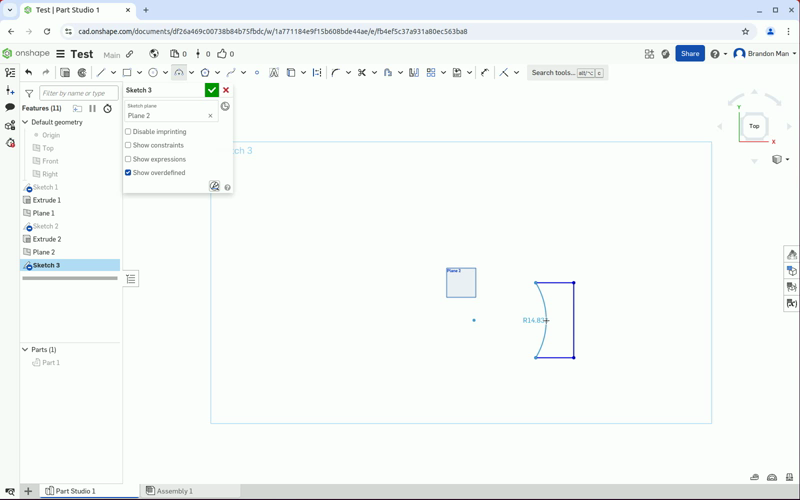
click(546, 320)
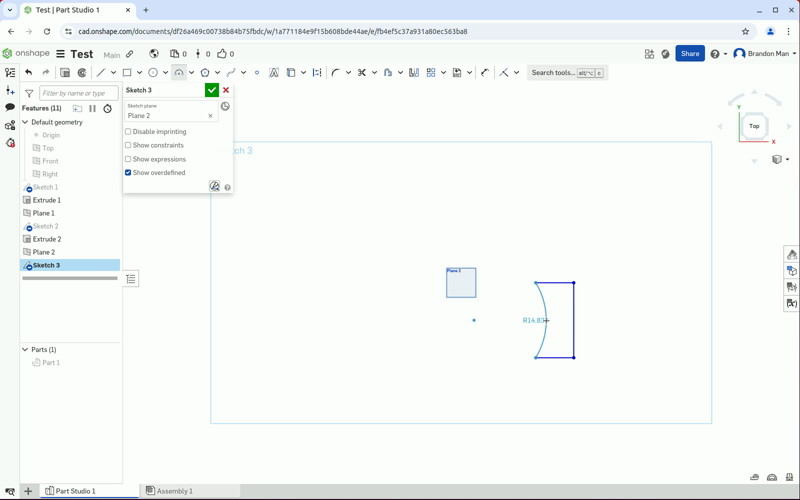
key_up(shift)
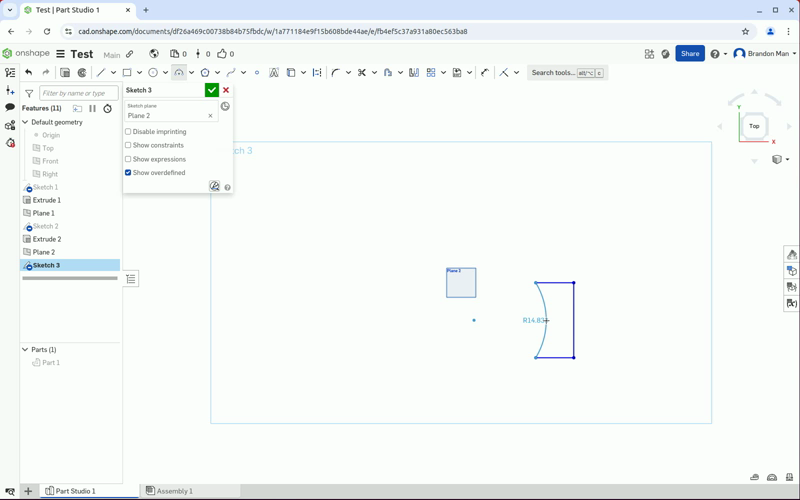
key(esc)
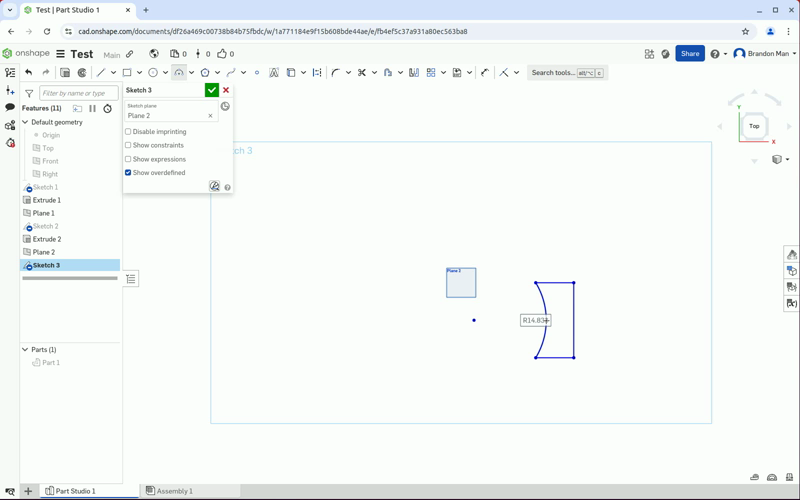
mouse_move(554, 306)
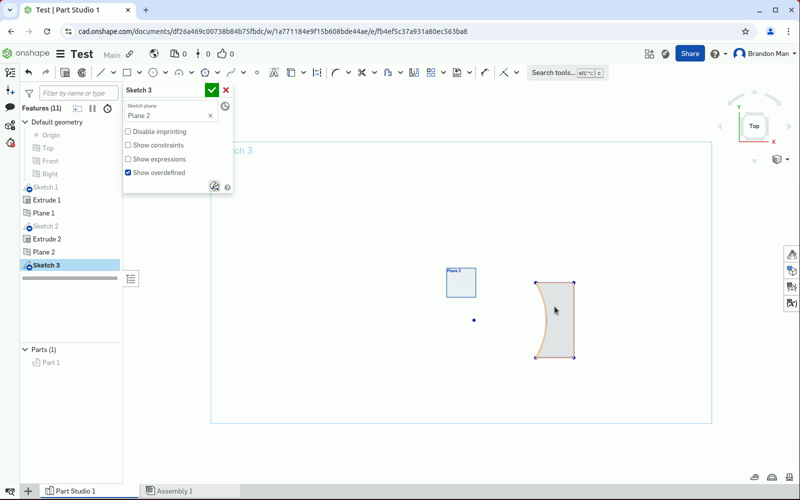
click(554, 306)
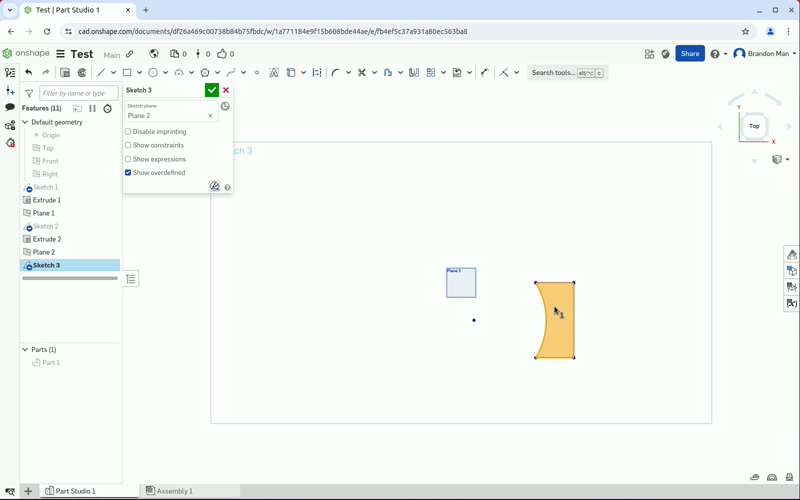
mouse_move(73, 352)
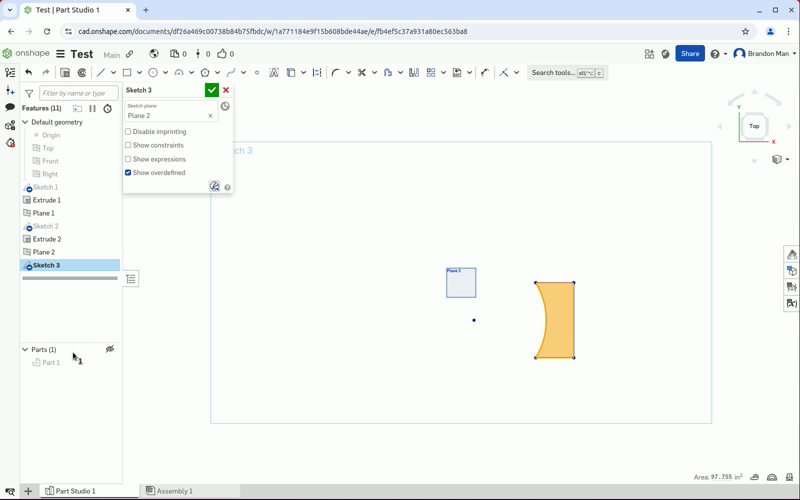
key(shift+y)
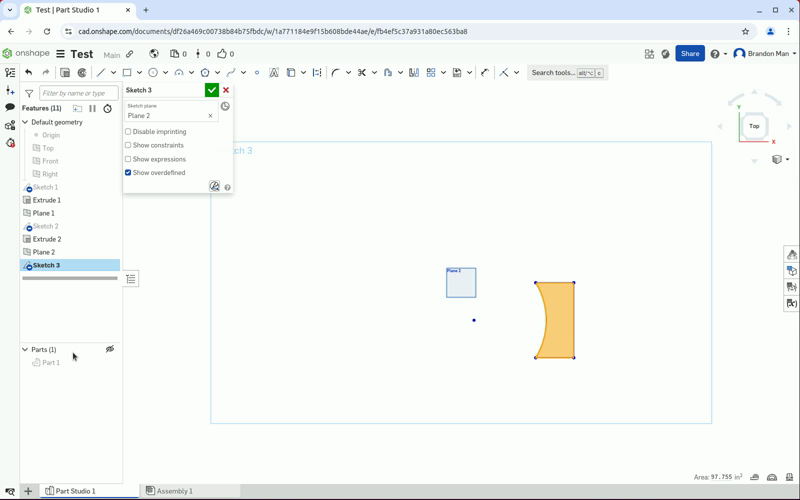
key(shift+e)
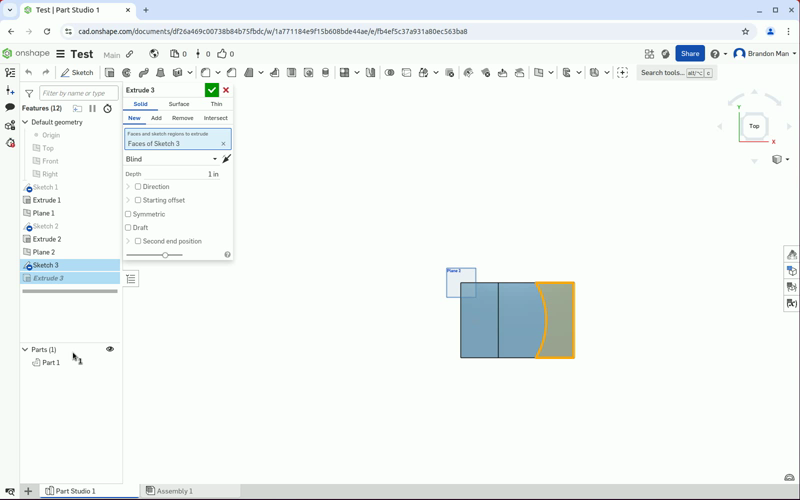
mouse_move(143, 106)
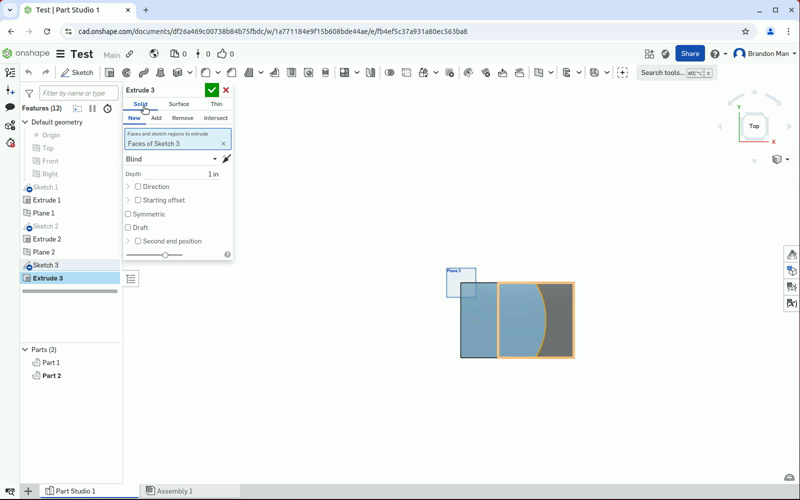
click(143, 106)
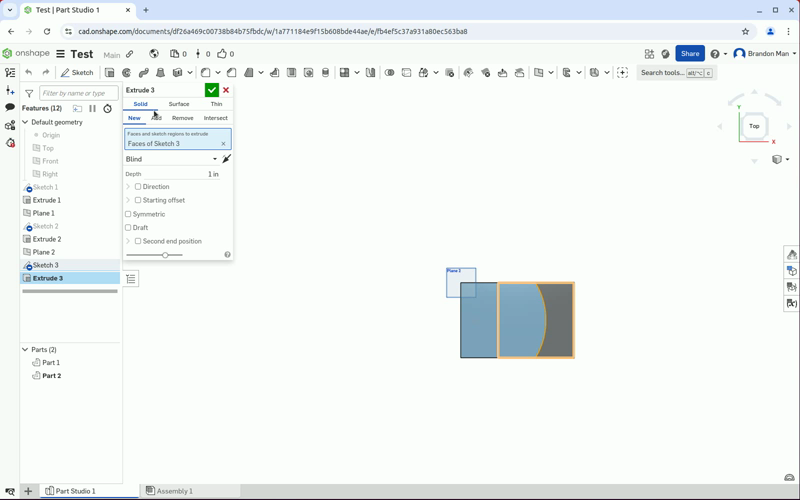
mouse_move(186, 120)
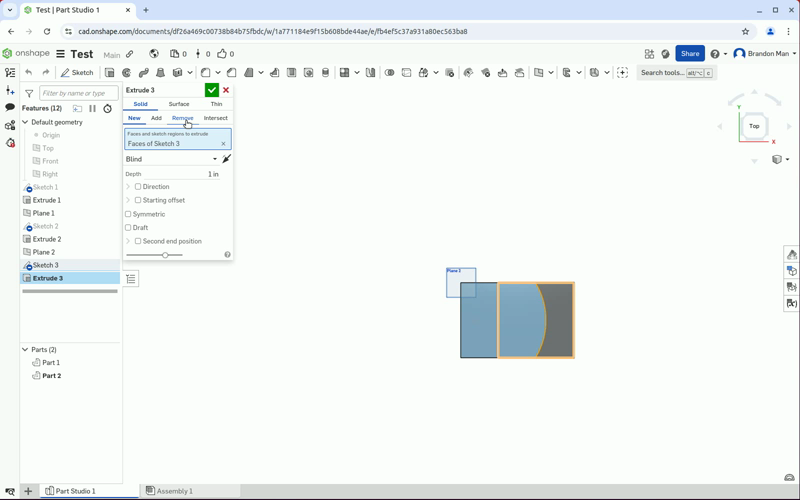
click(186, 120)
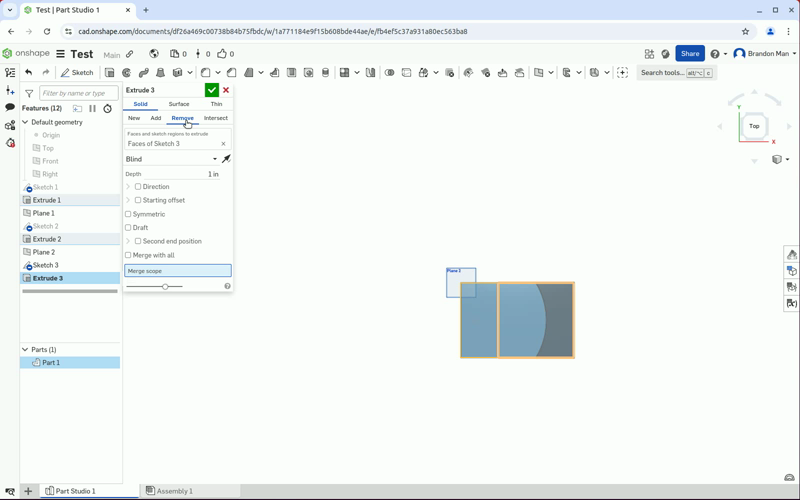
key(tab, 4)
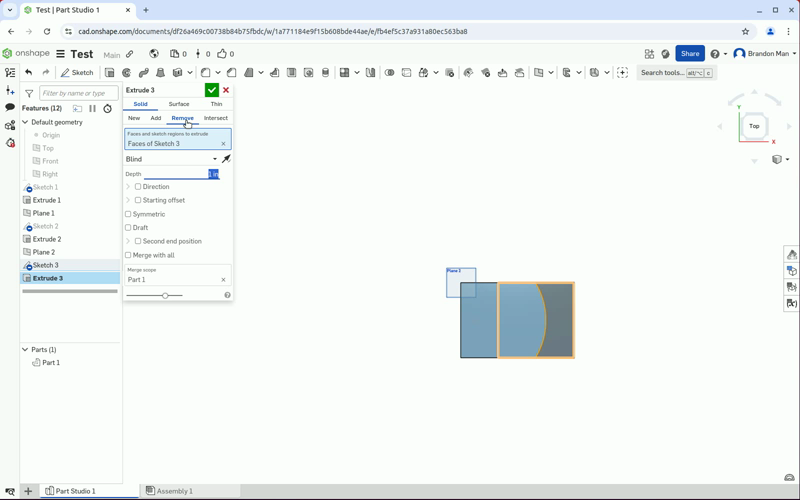
text(3.851)
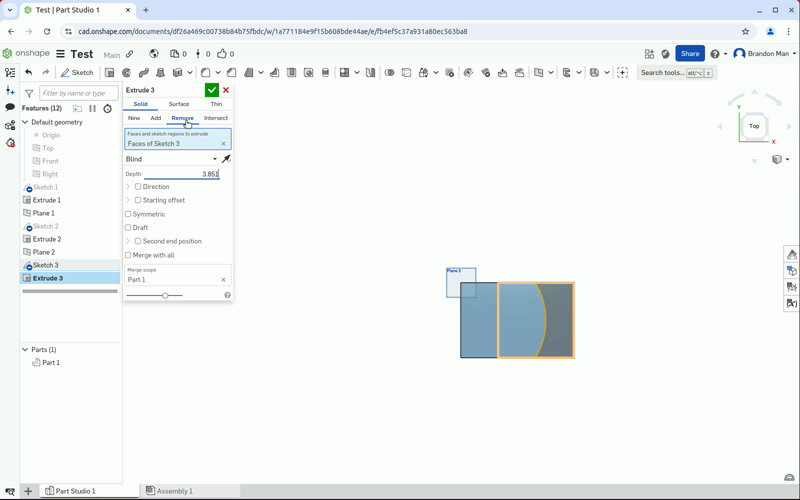
key(tab, 6)
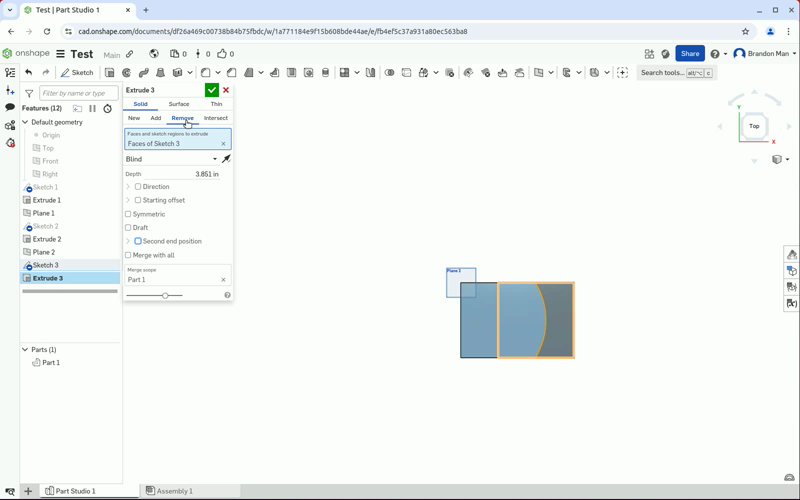
key(space)
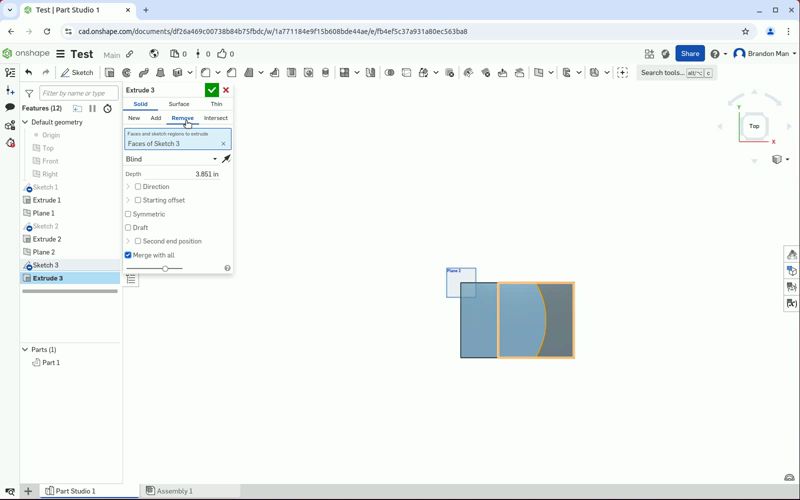
key(enter)
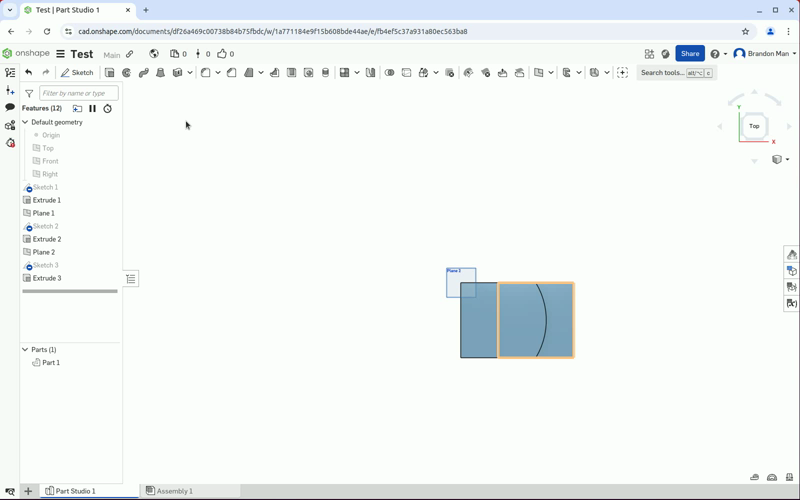
key(shift+h)
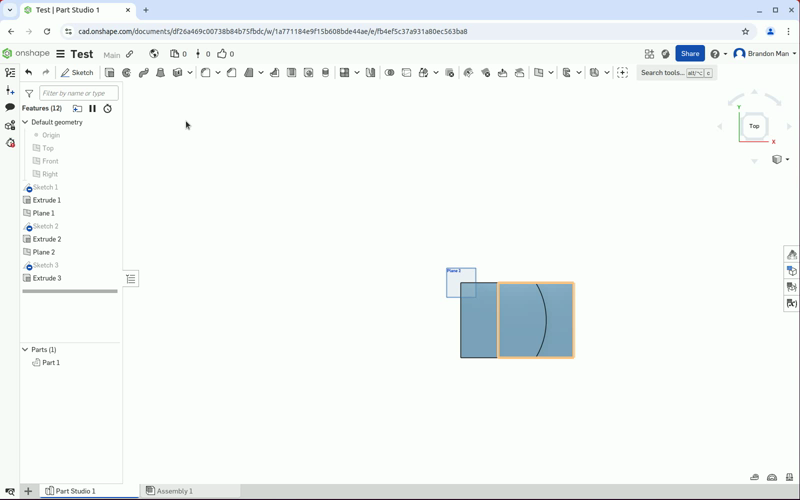
key(shift+h)
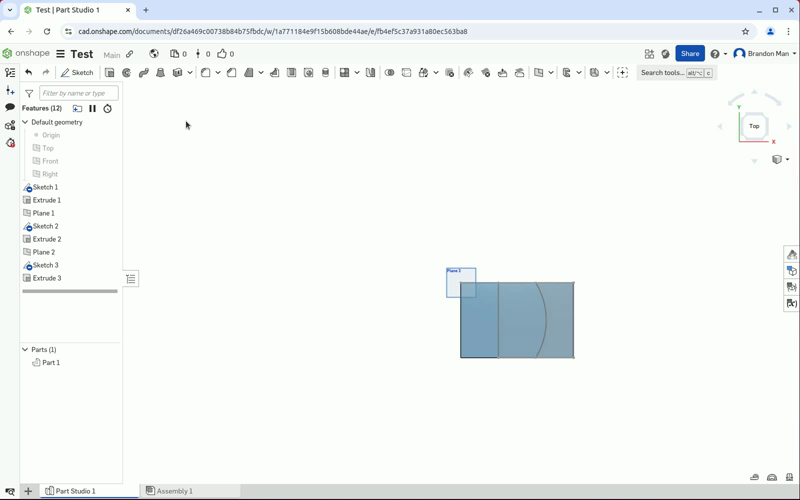
key(shift+7)
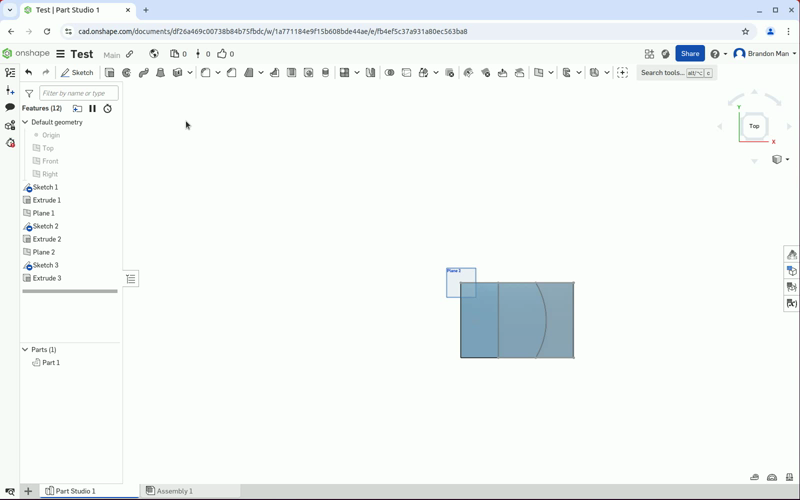
key(up, 3)
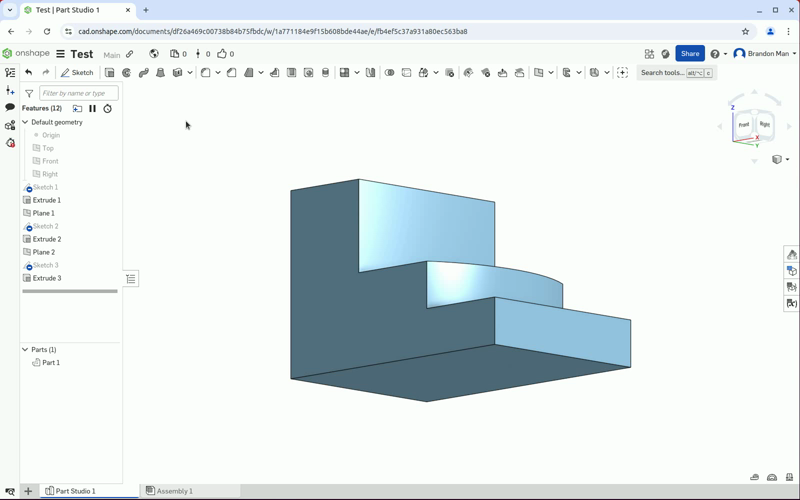
key(left, 3)
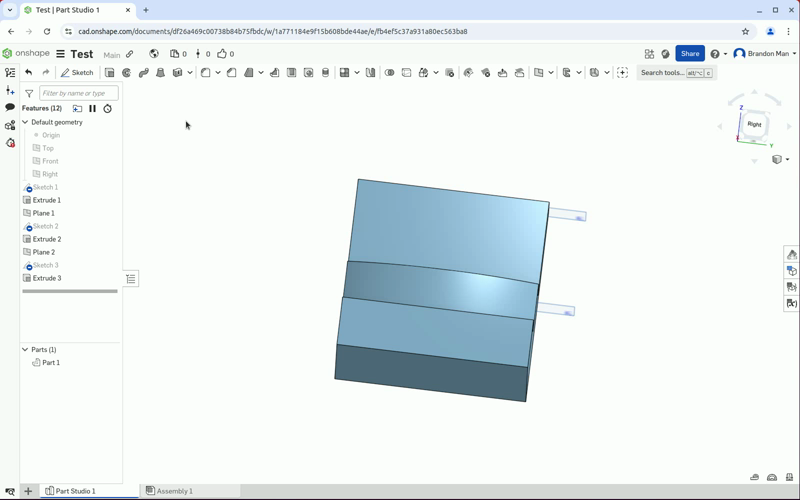
key(right, 3)
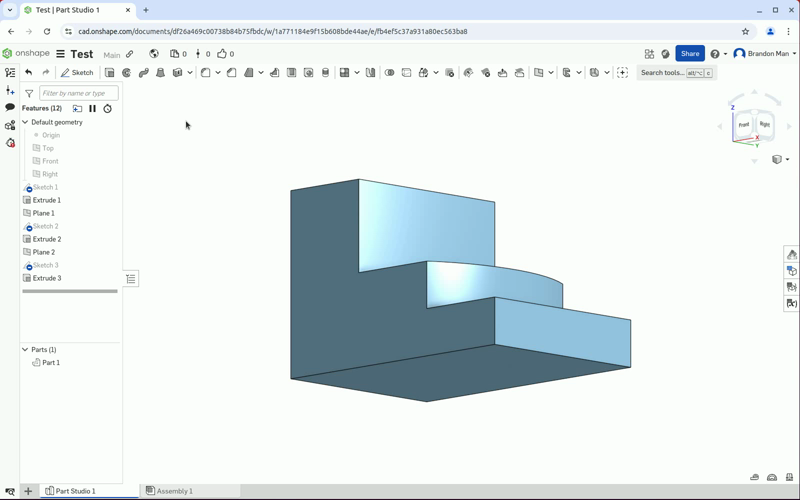
key(down, 3)
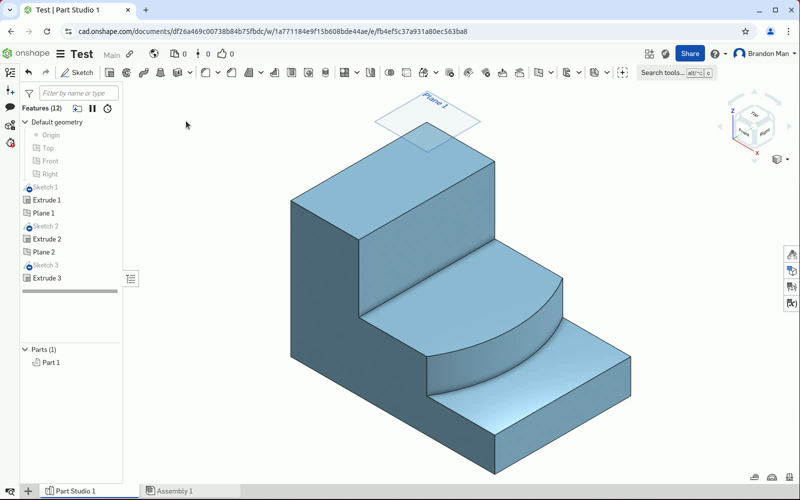
mouse_move(73, 189)
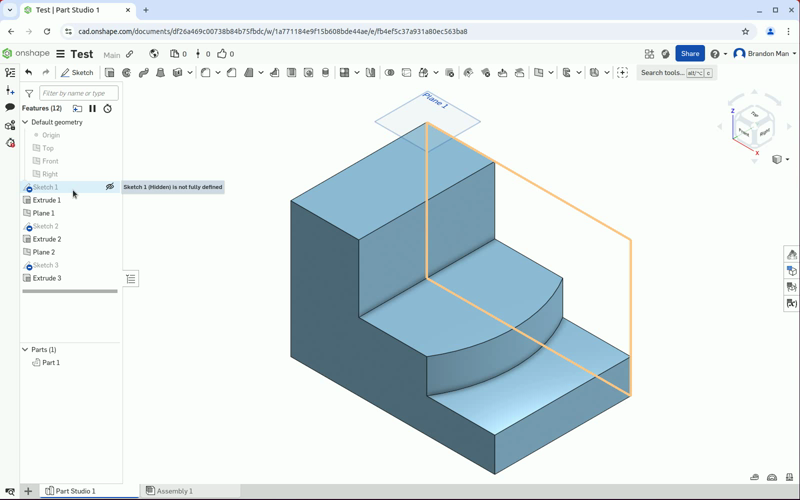
click(73, 189)